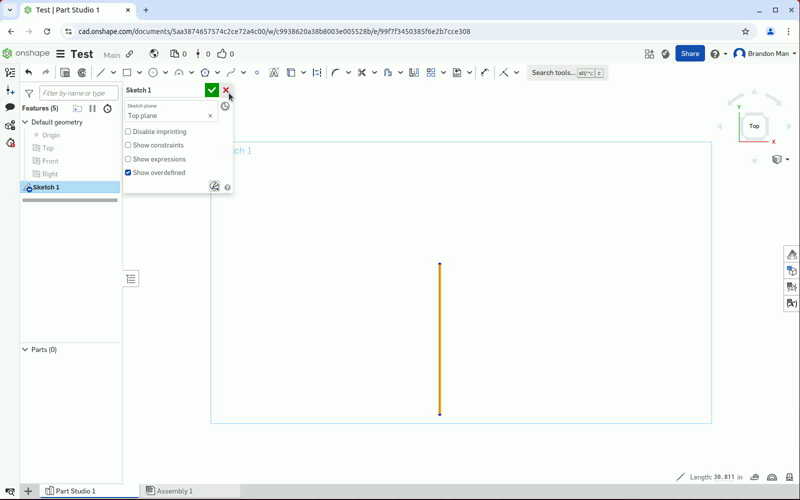
key(shift+h)
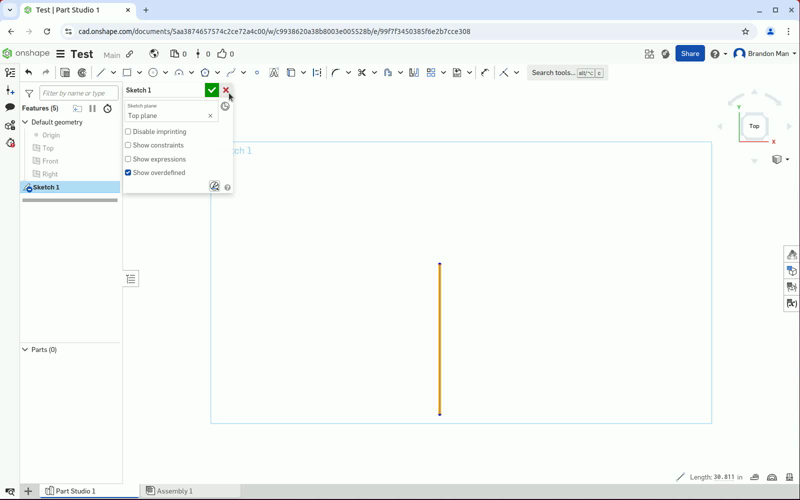
key(shift+s)
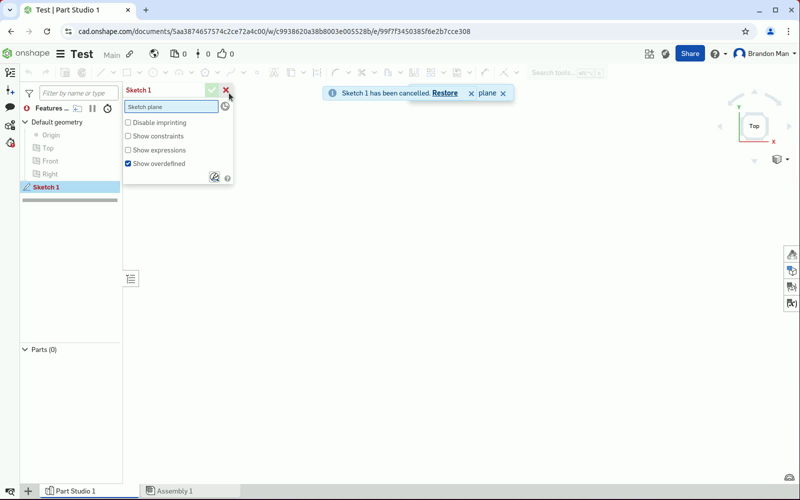
mouse_move(73, 150)
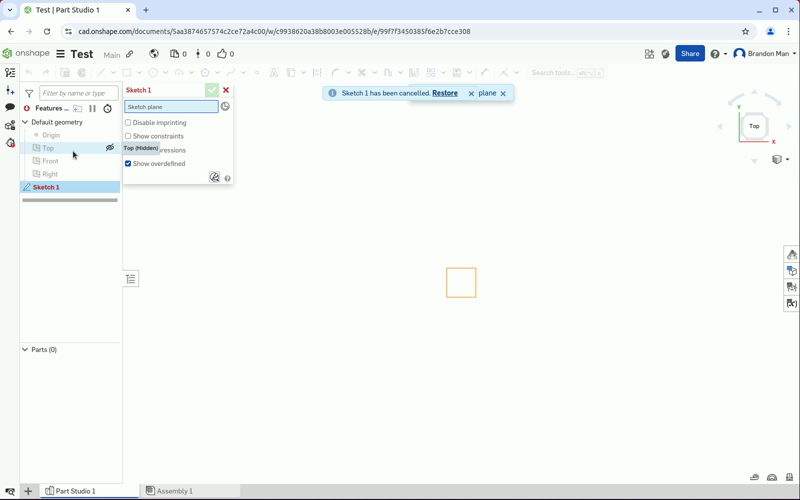
click(73, 150)
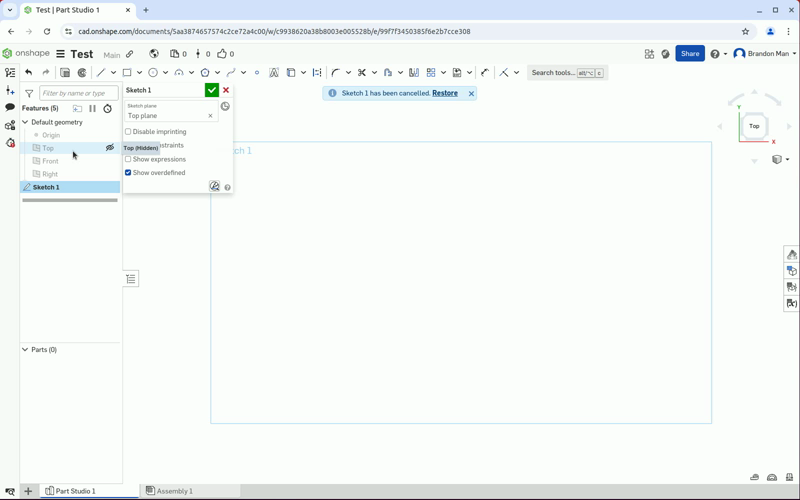
mouse_move(73, 352)
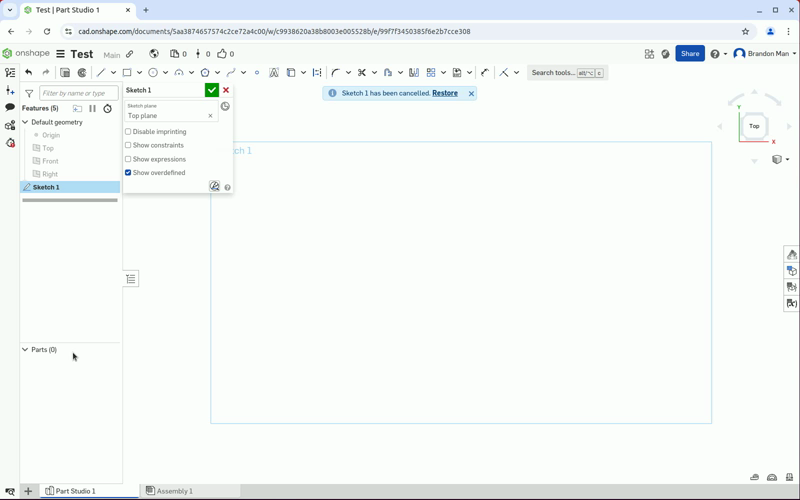
key(y)
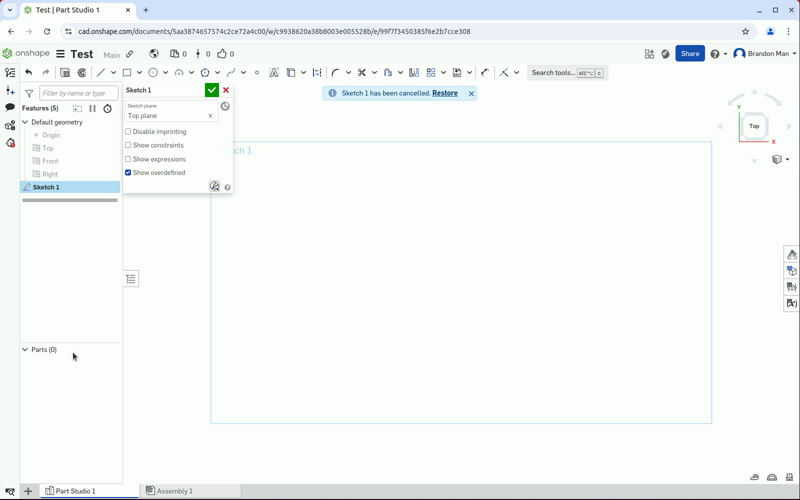
key(l)
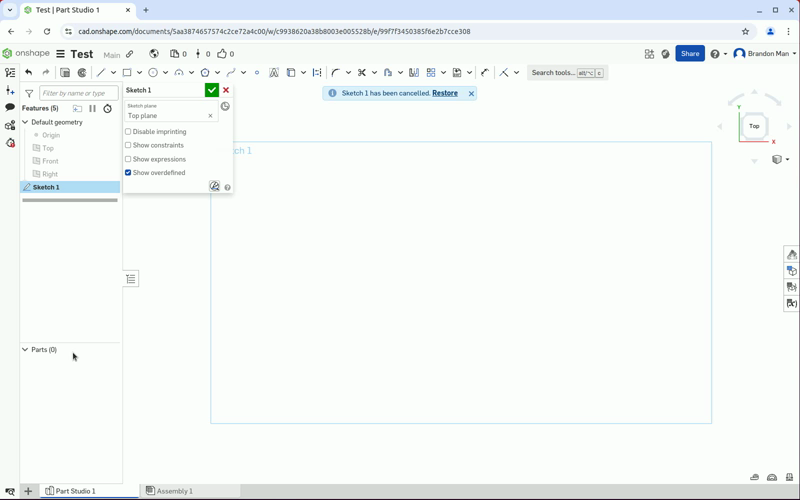
key_down(shift)
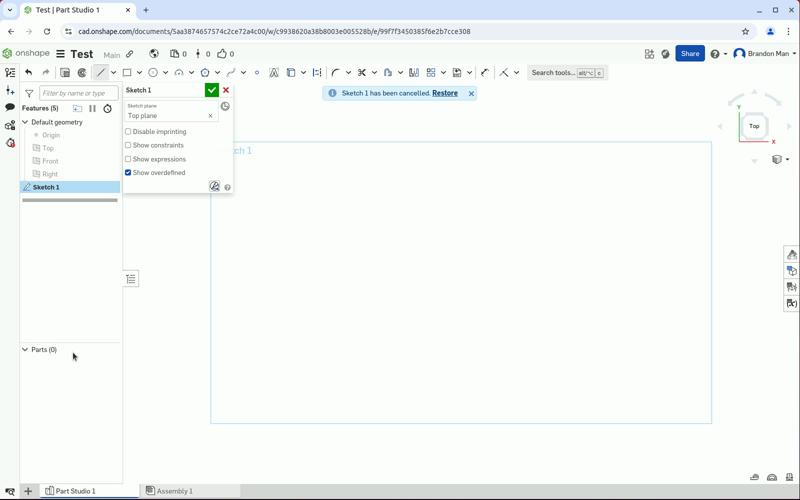
mouse_move(366, 282)
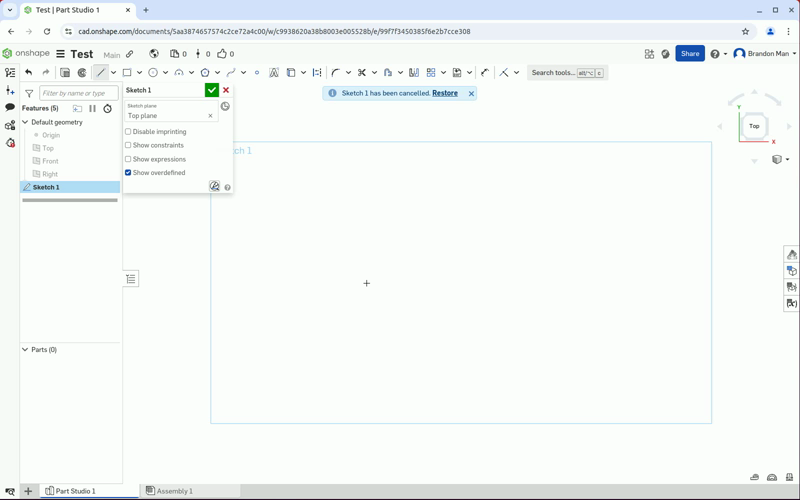
click(366, 282)
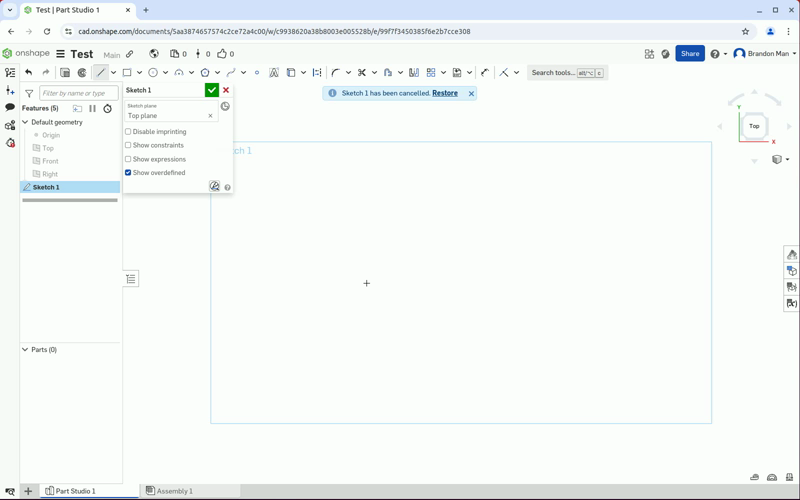
key_up(shift)
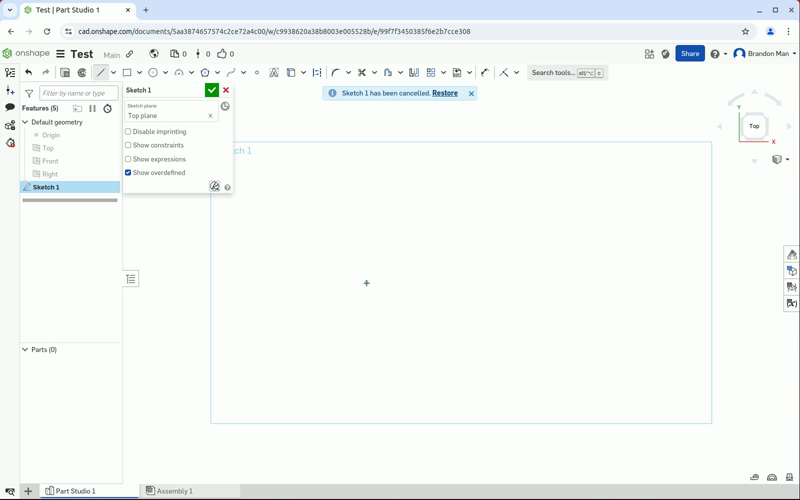
key_down(shift)
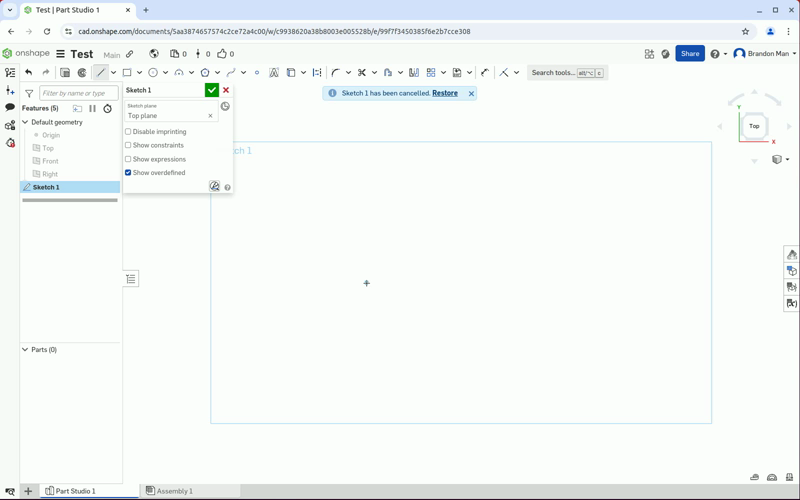
mouse_move(461, 282)
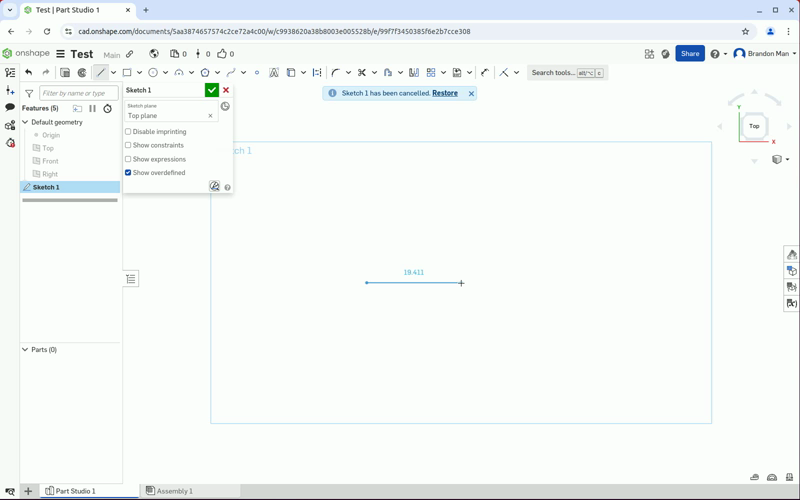
click(461, 282)
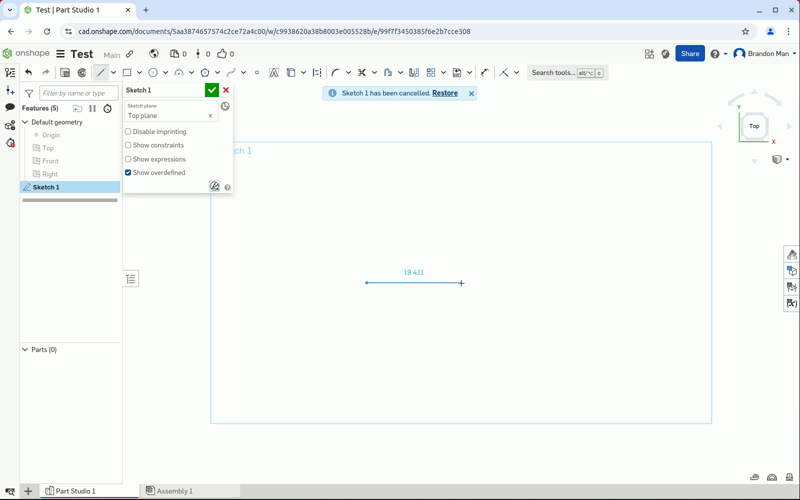
key_up(shift)
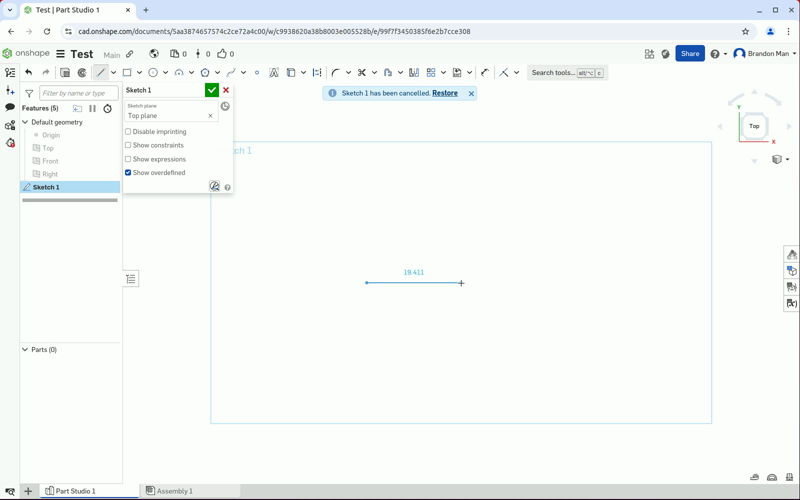
key_down(shift)
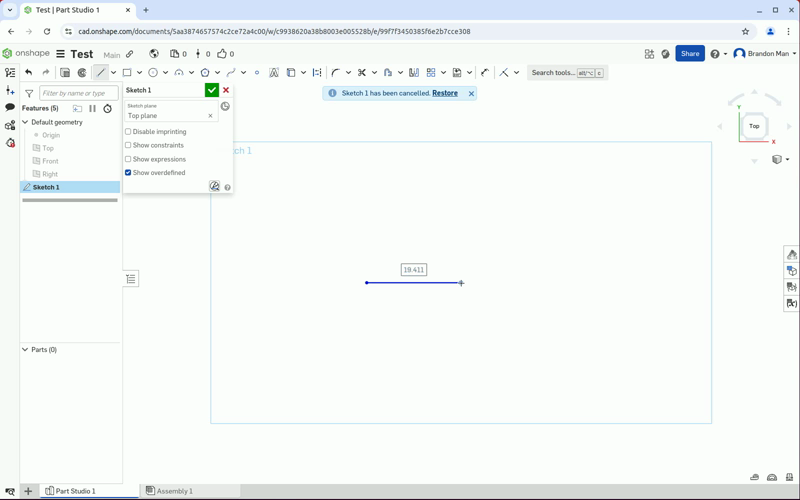
mouse_move(461, 207)
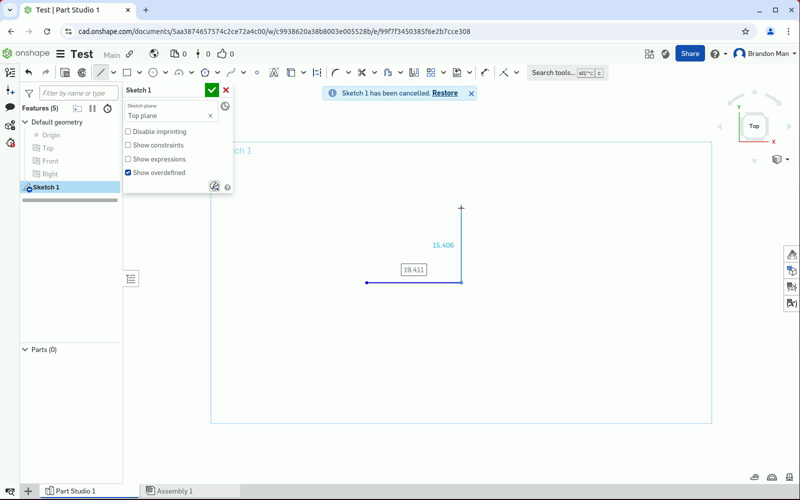
click(461, 207)
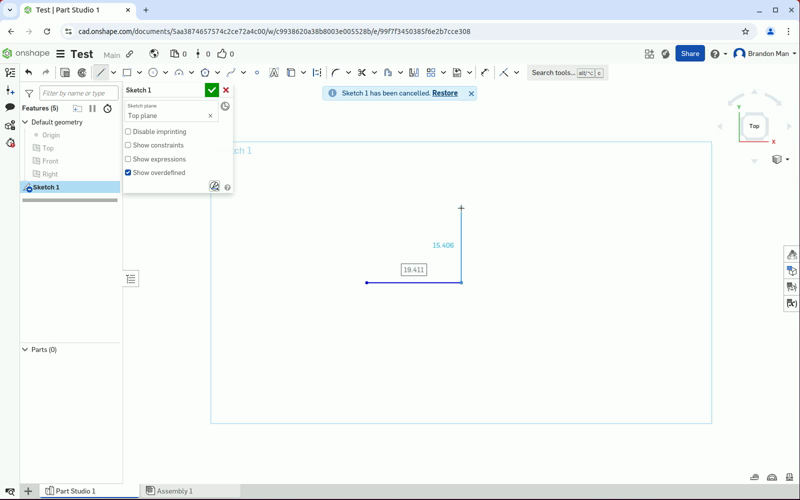
key_up(shift)
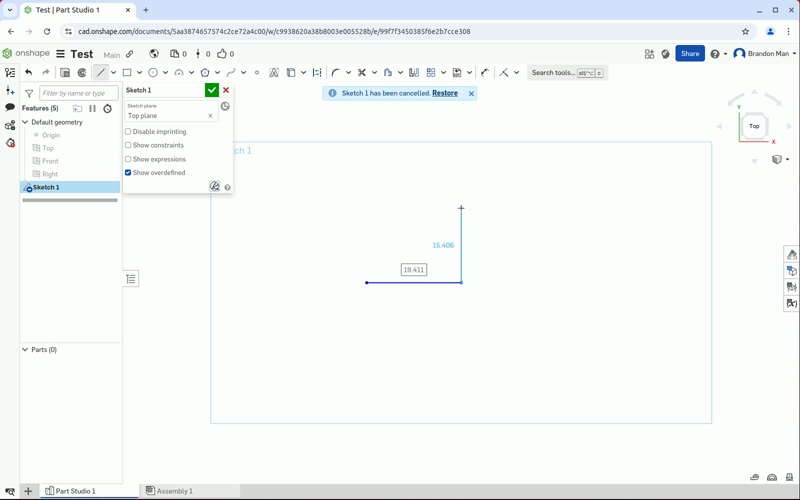
key_down(shift)
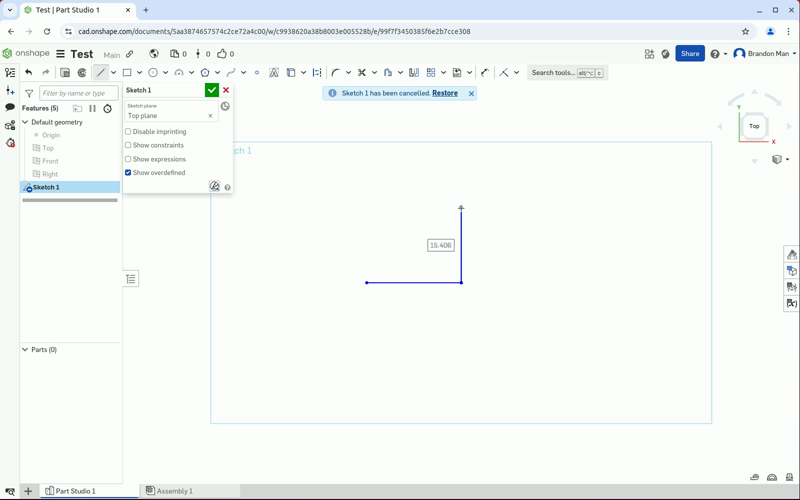
mouse_move(366, 207)
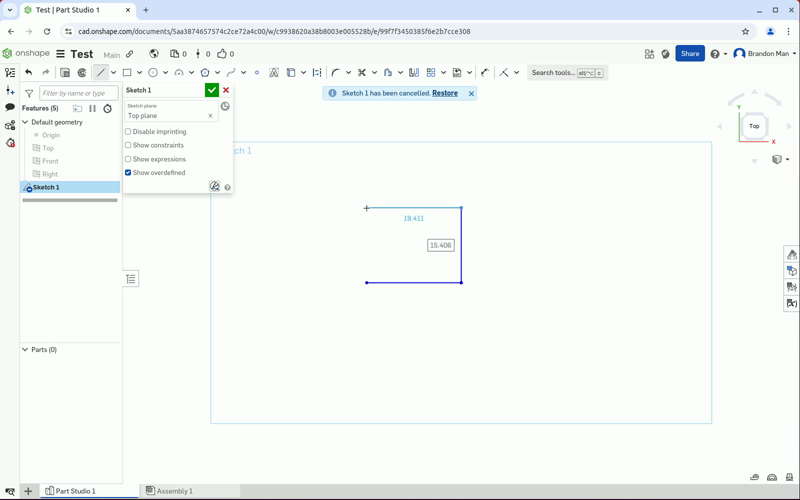
click(366, 207)
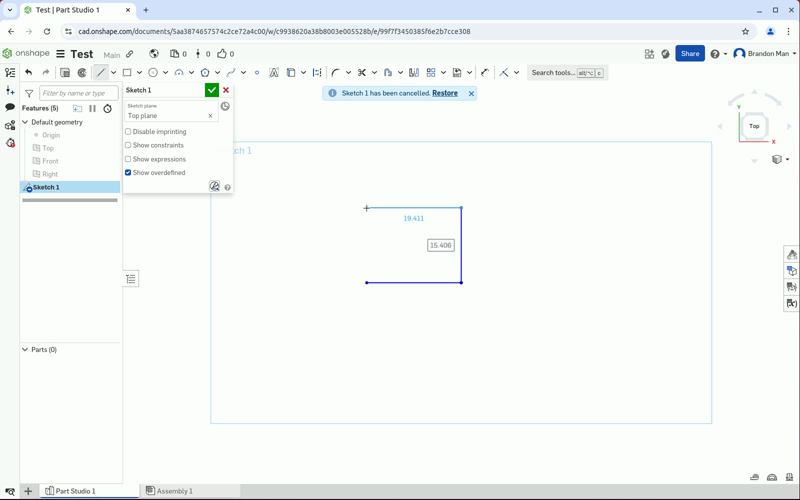
key_up(shift)
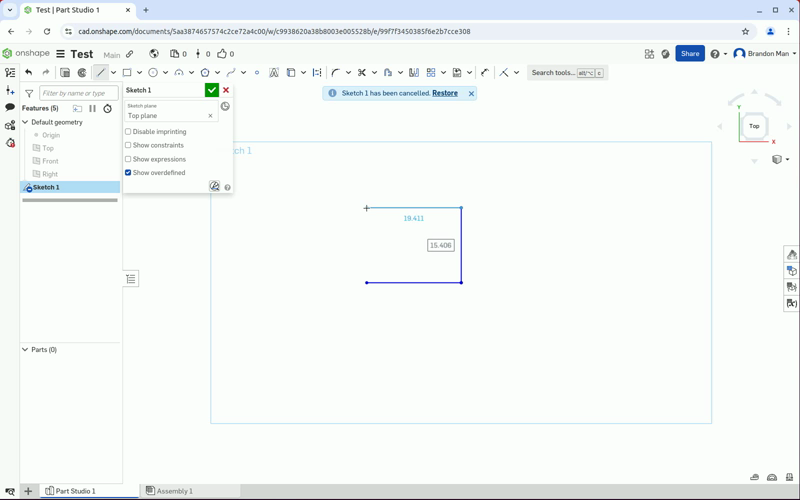
key_down(shift)
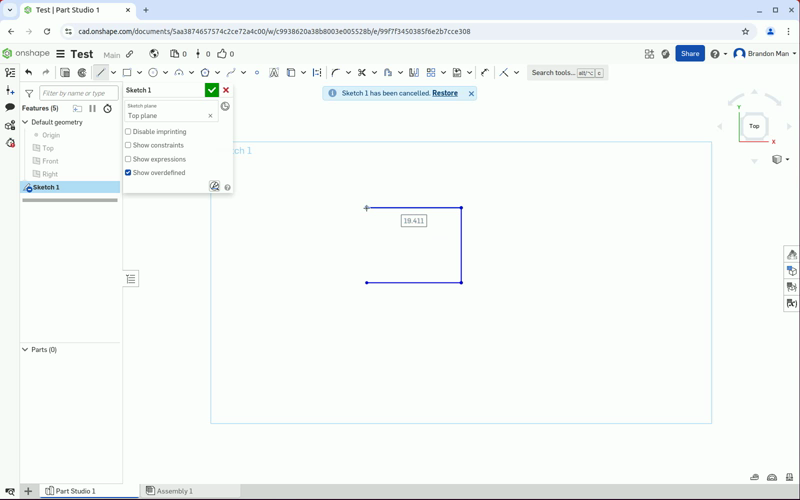
mouse_move(366, 282)
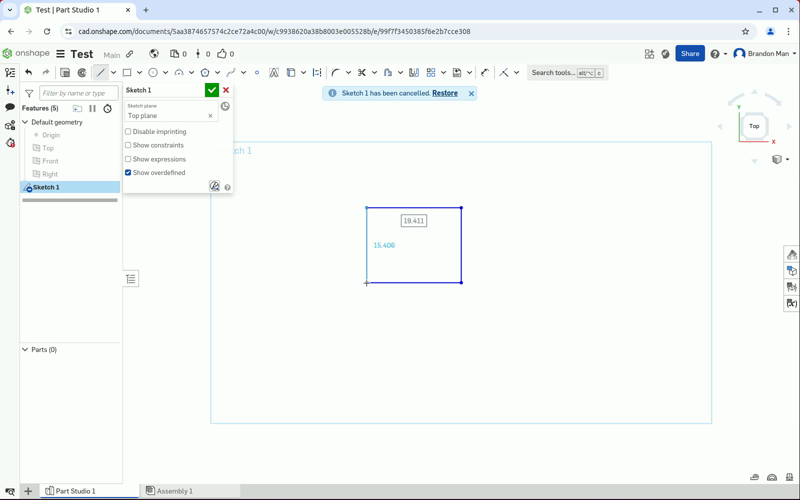
key_up(shift)
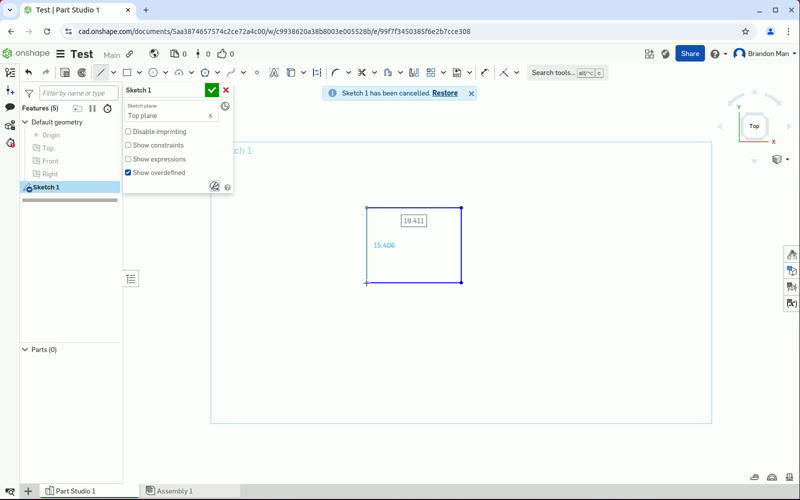
click(366, 282)
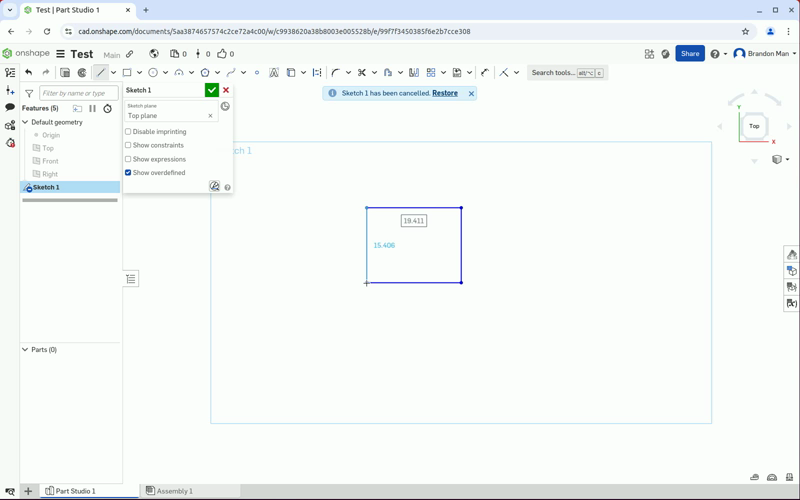
key(esc)
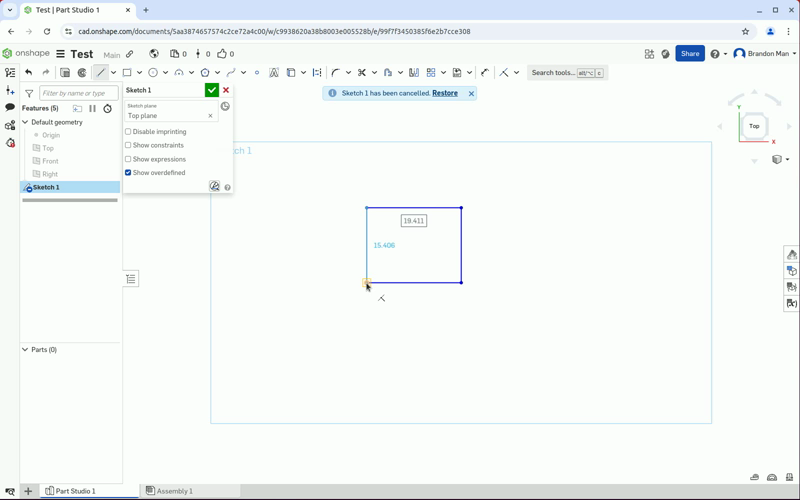
mouse_move(442, 241)
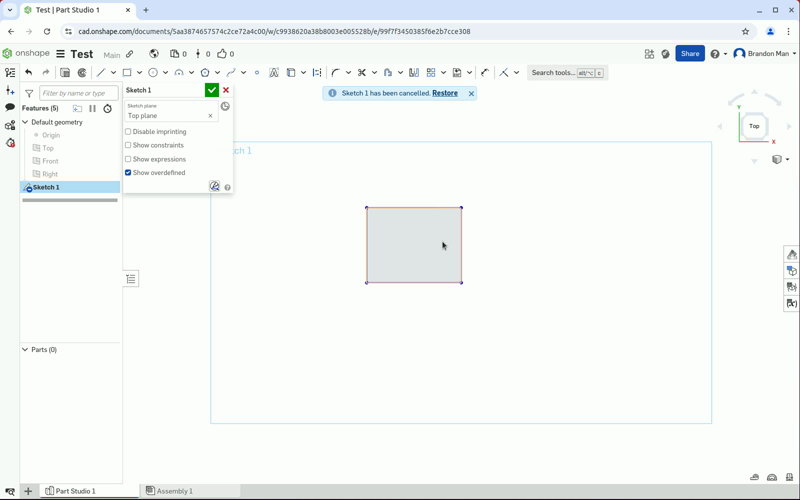
click(442, 241)
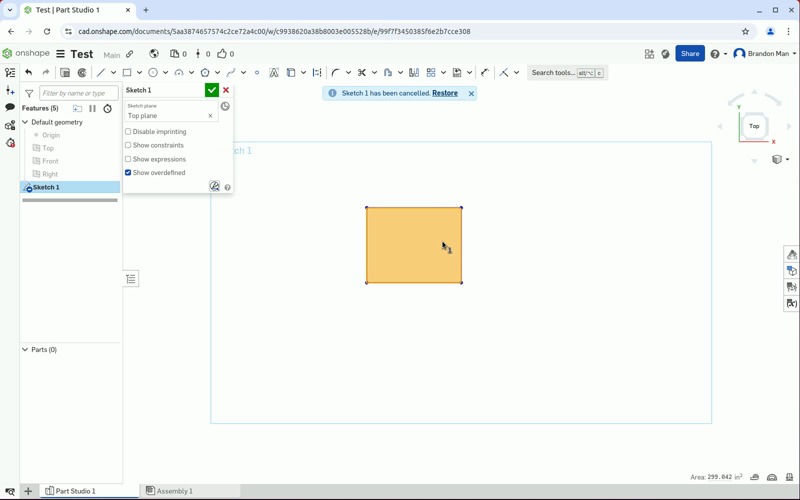
mouse_move(73, 352)
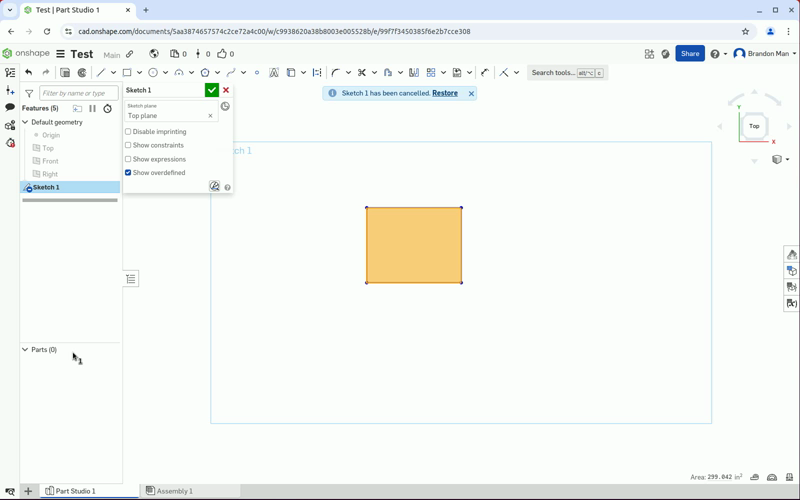
key(shift+y)
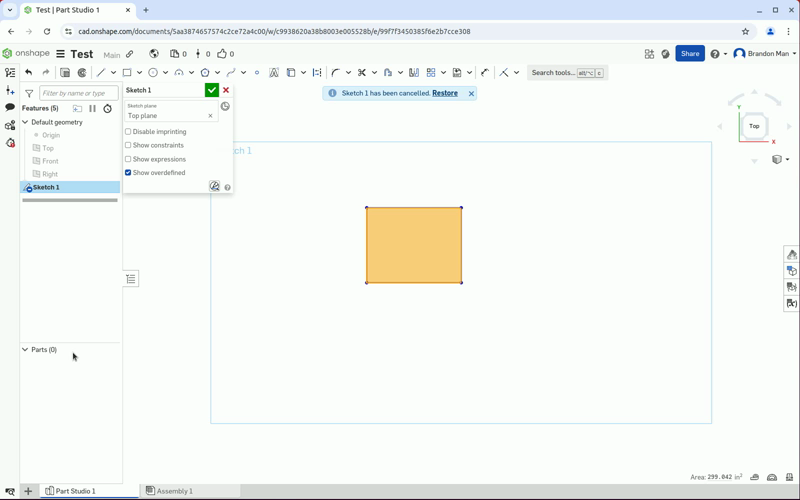
key(shift+e)
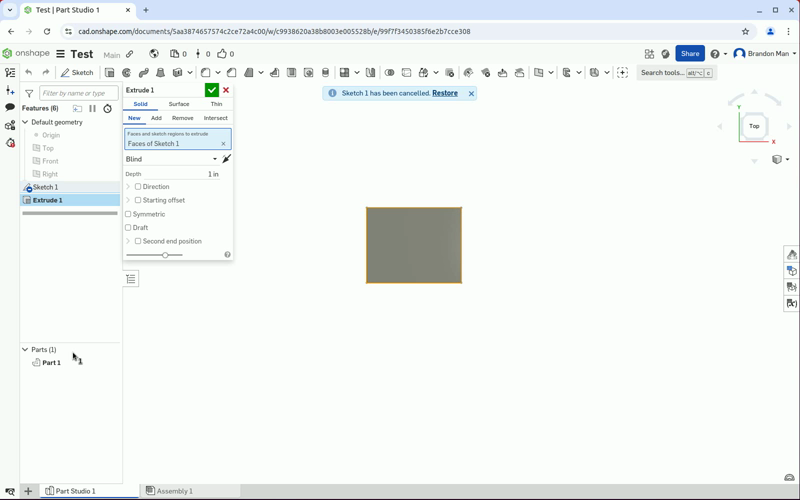
mouse_move(143, 106)
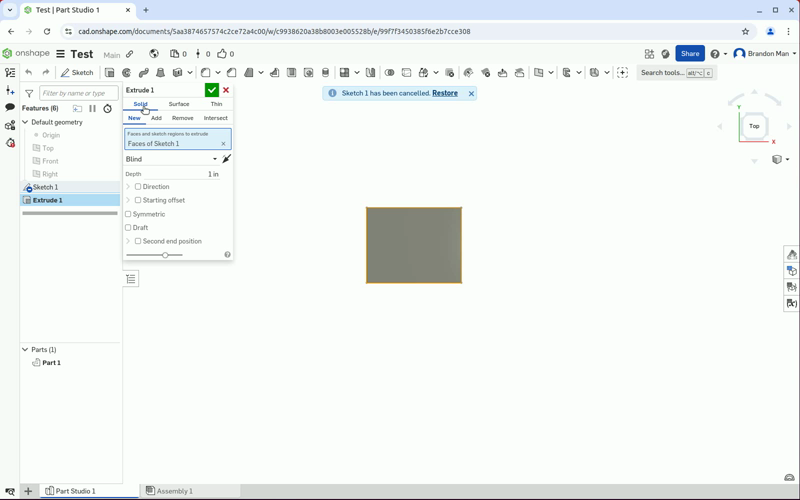
click(143, 106)
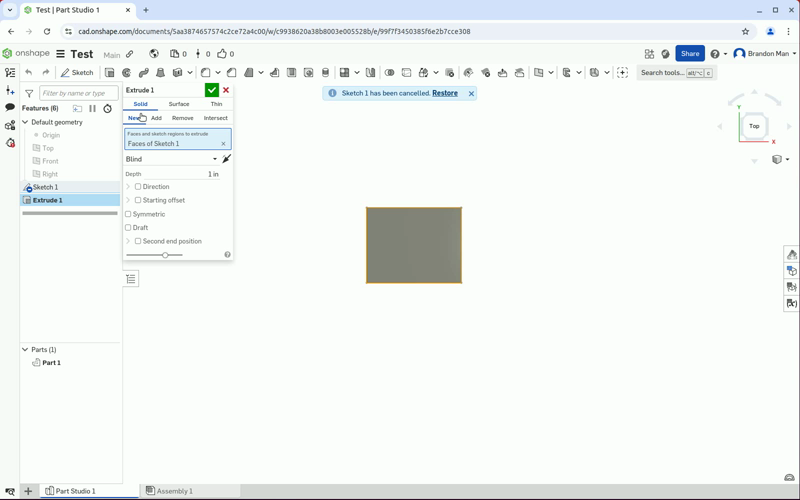
mouse_move(137, 120)
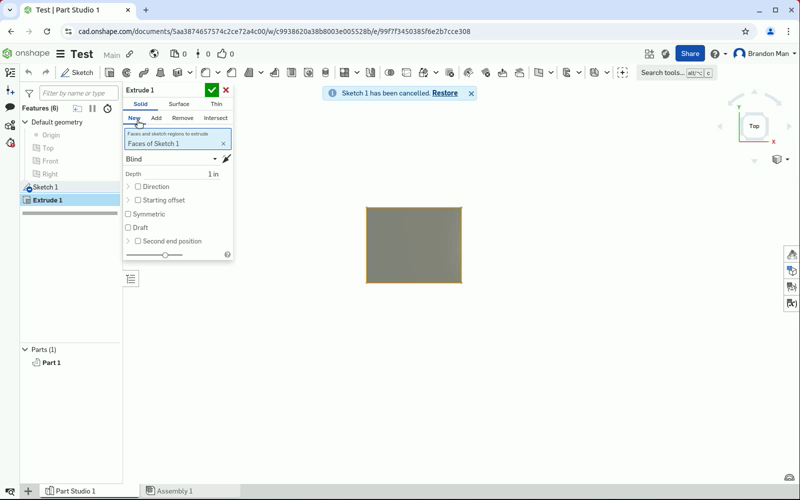
click(137, 120)
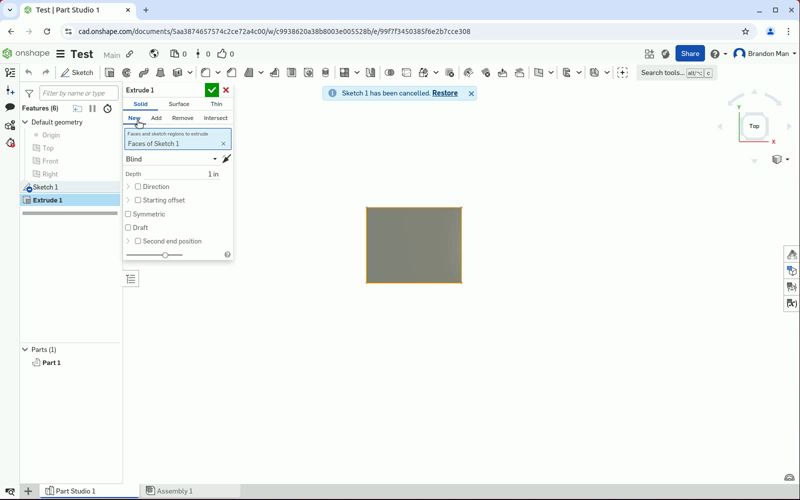
key(tab, 4)
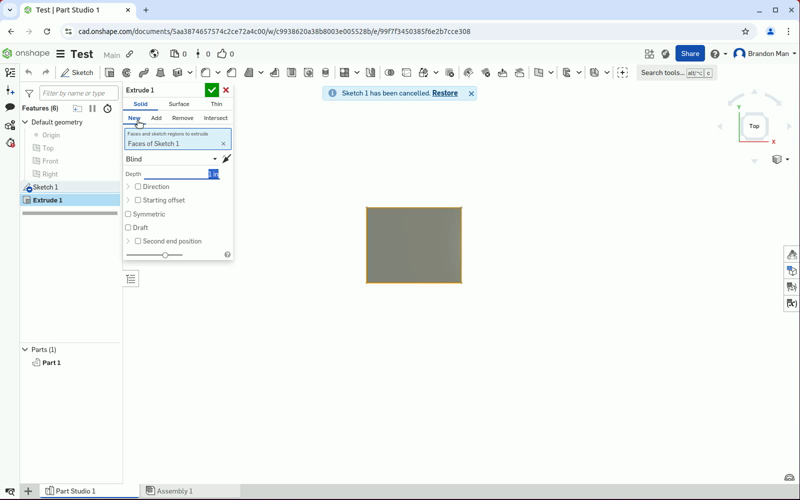
text(0.481)
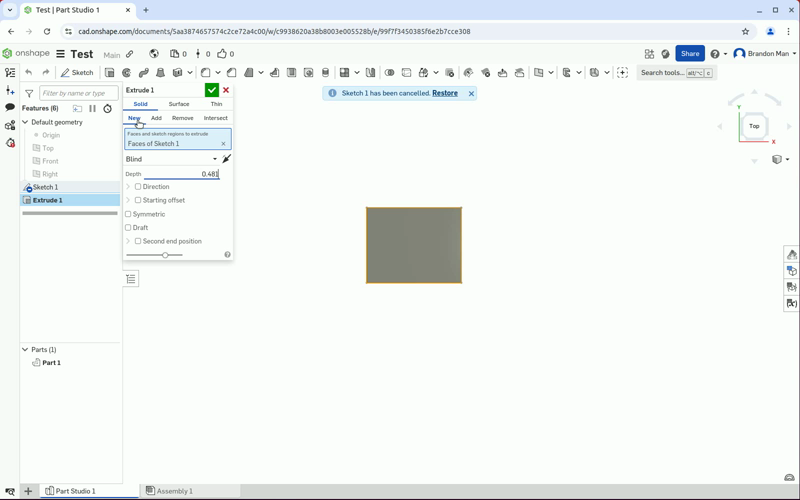
key(enter)
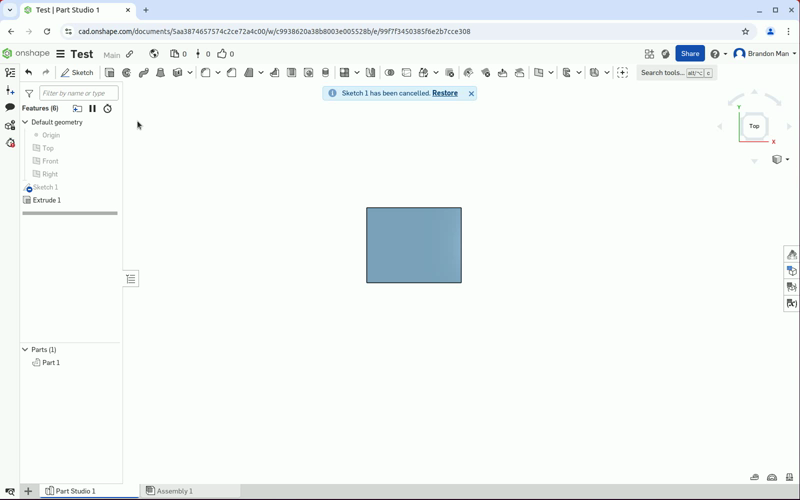
key(shift+h)
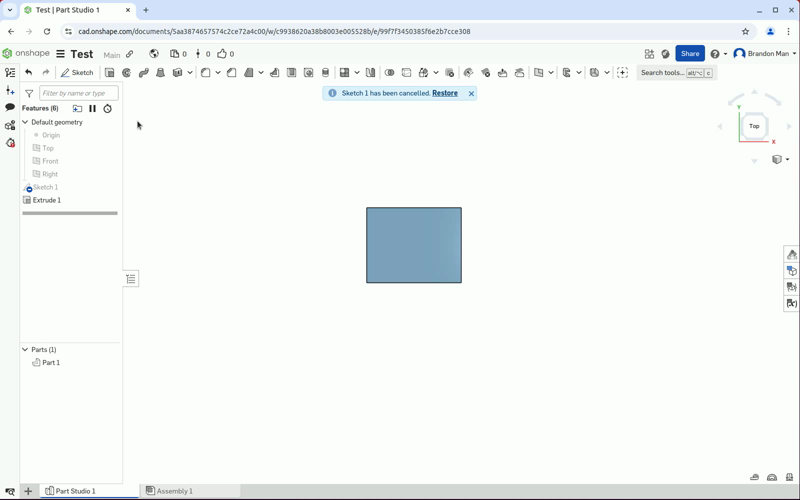
key(shift+h)
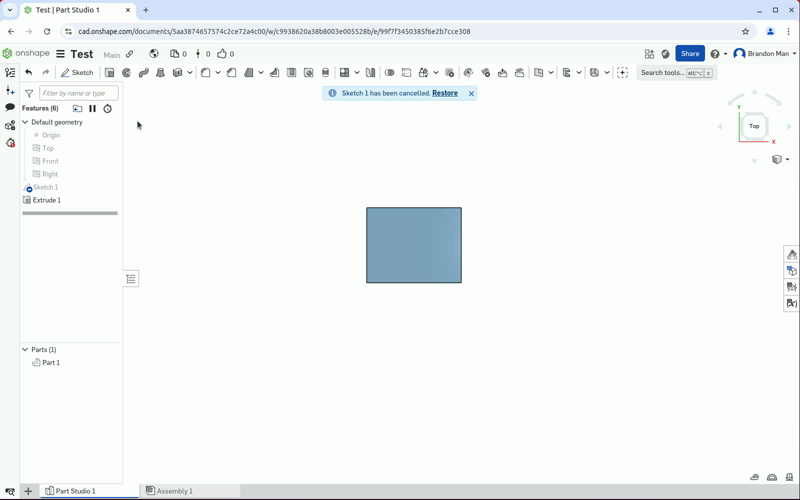
mouse_move(73, 189)
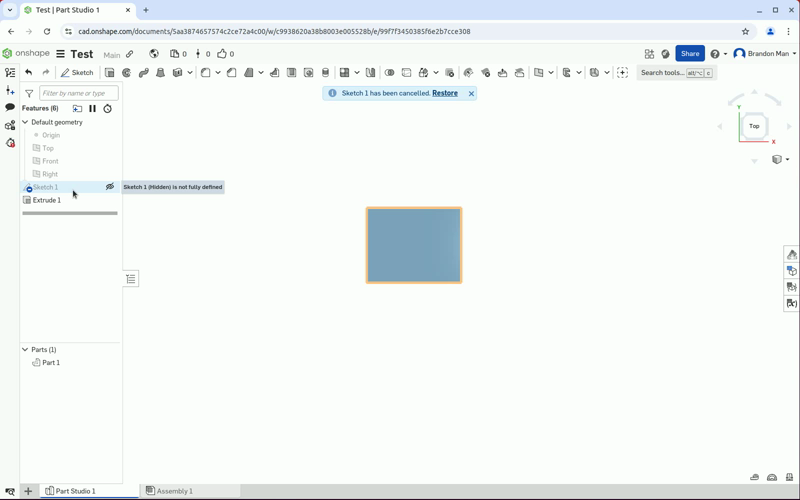
click(73, 189)
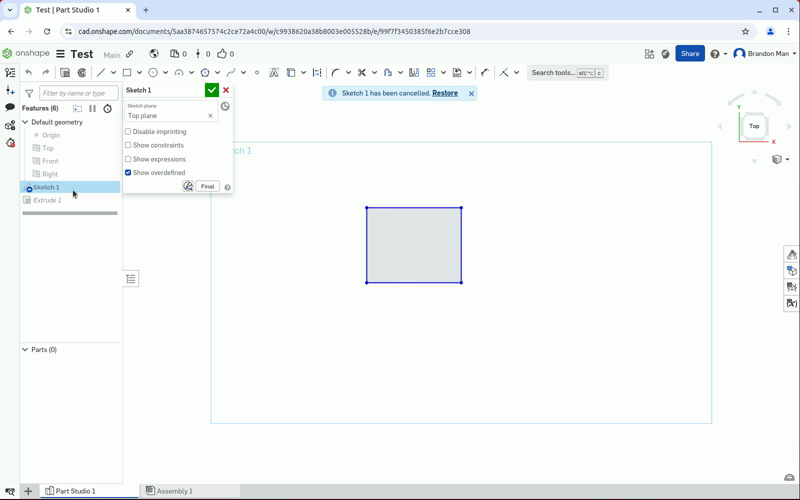
mouse_move(229, 92)
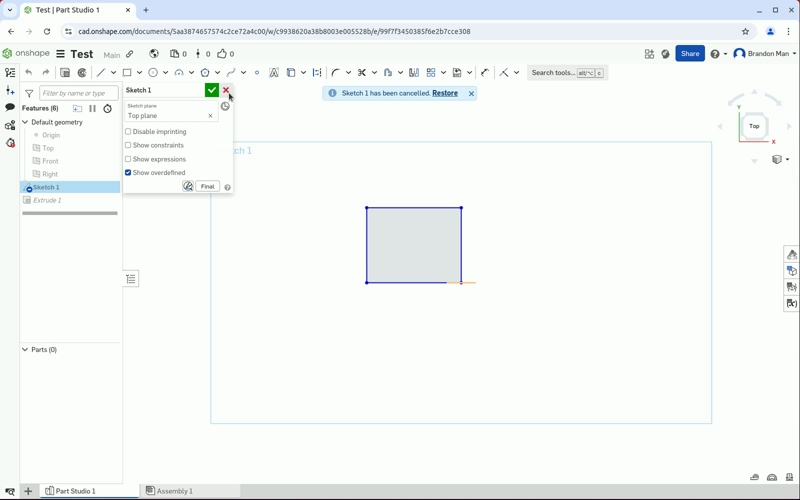
click(229, 92)
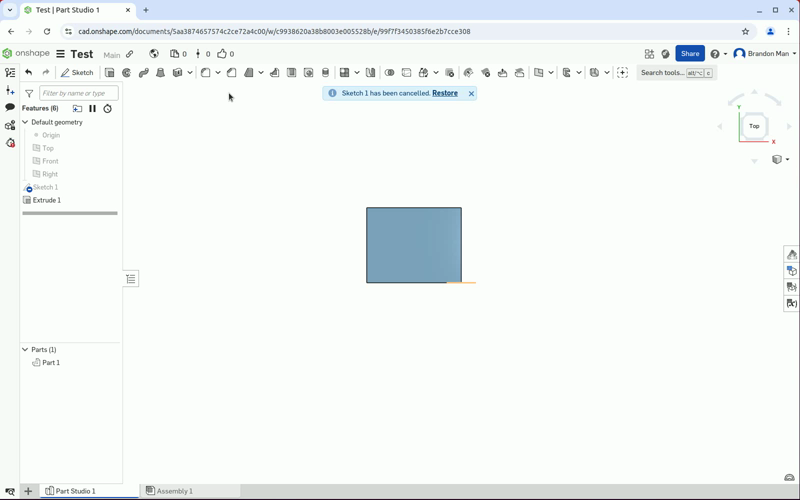
mouse_move(73, 352)
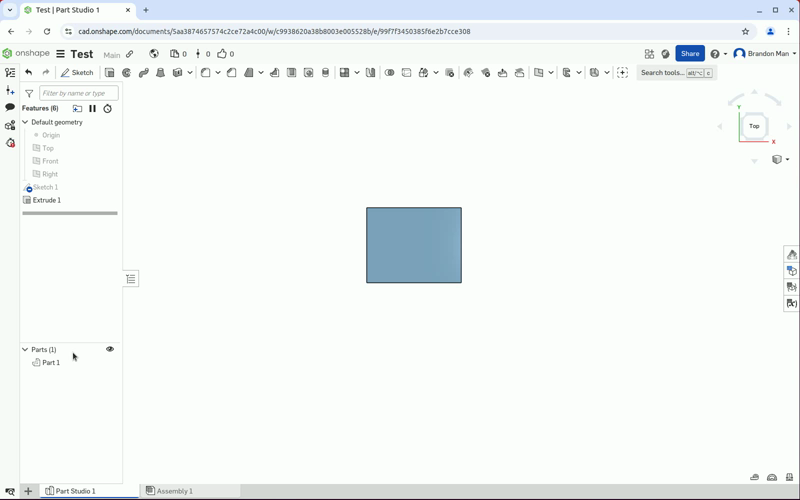
key(y)
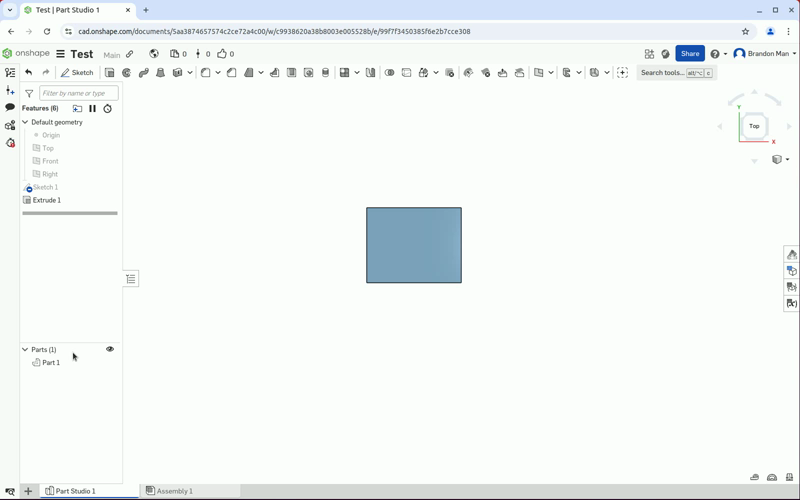
key(shift+p)
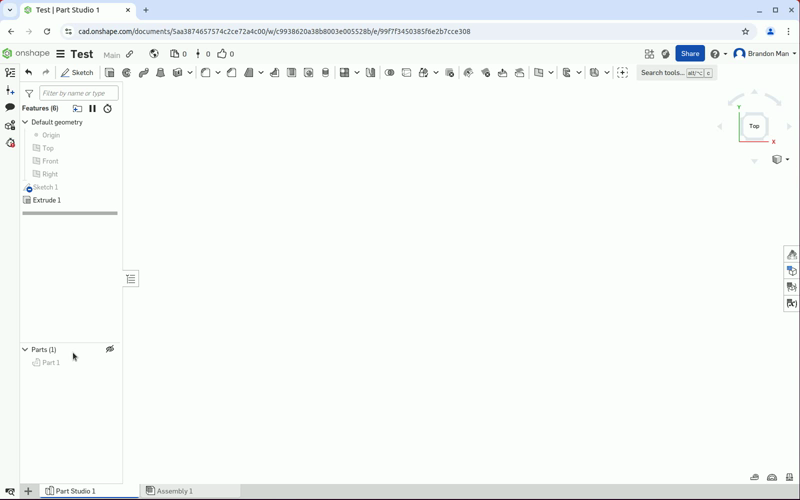
key(space)
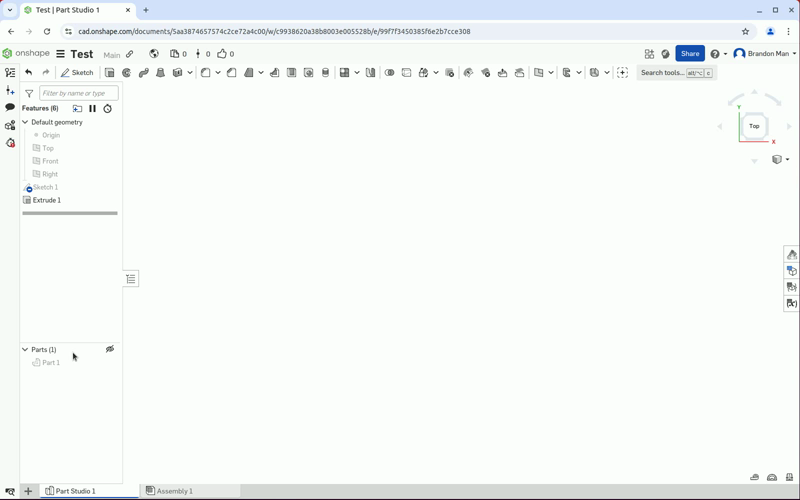
key_down(shift)
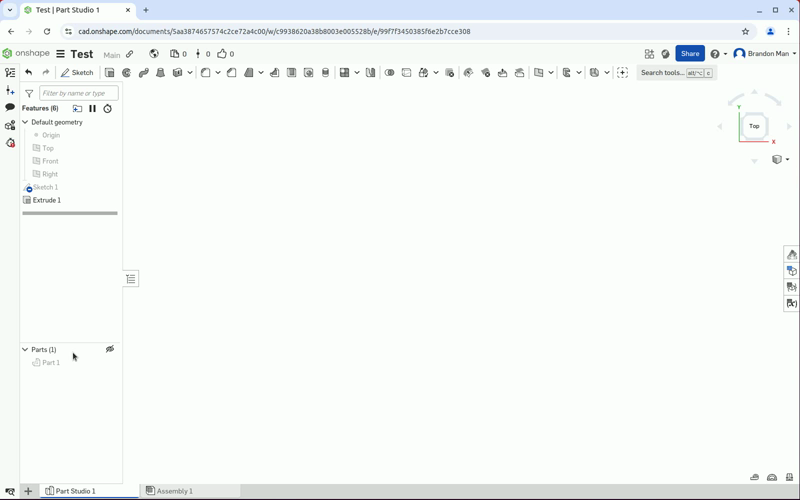
key(up)
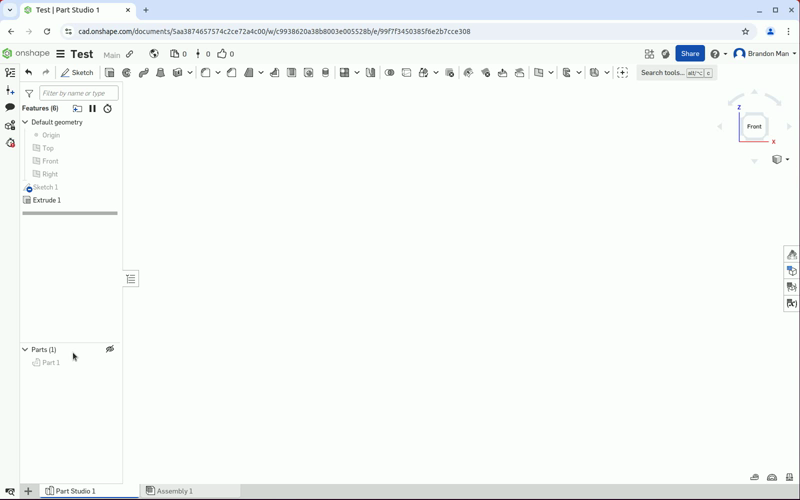
key_up(shift)
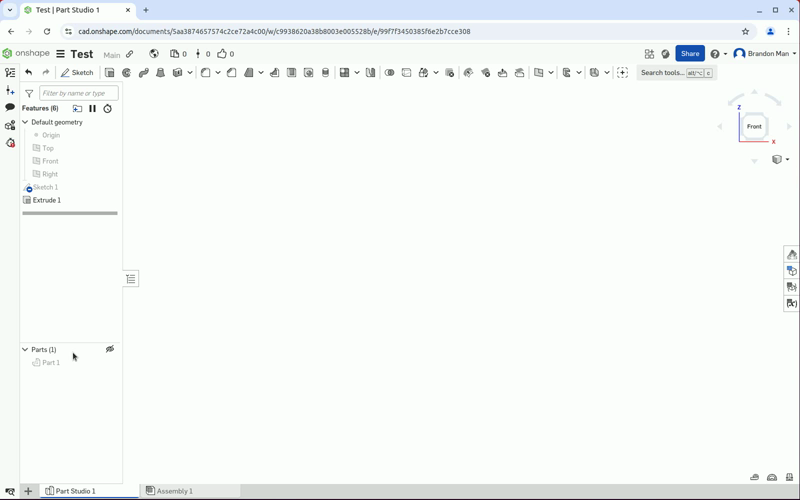
mouse_move(73, 352)
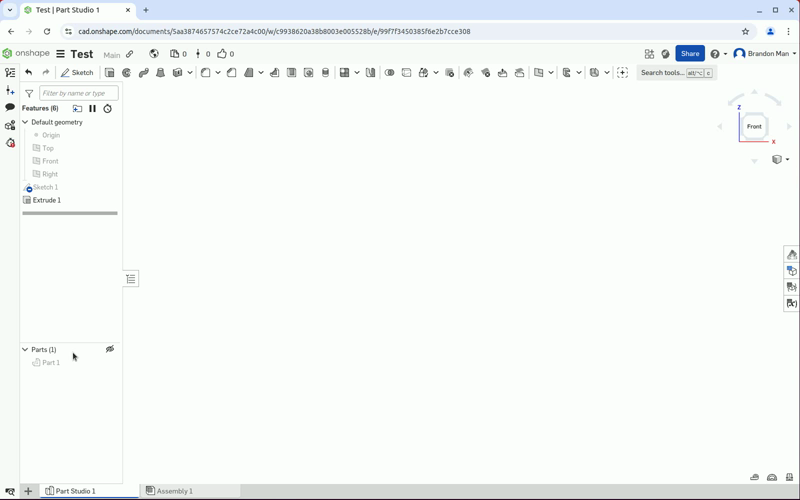
key(shift+y)
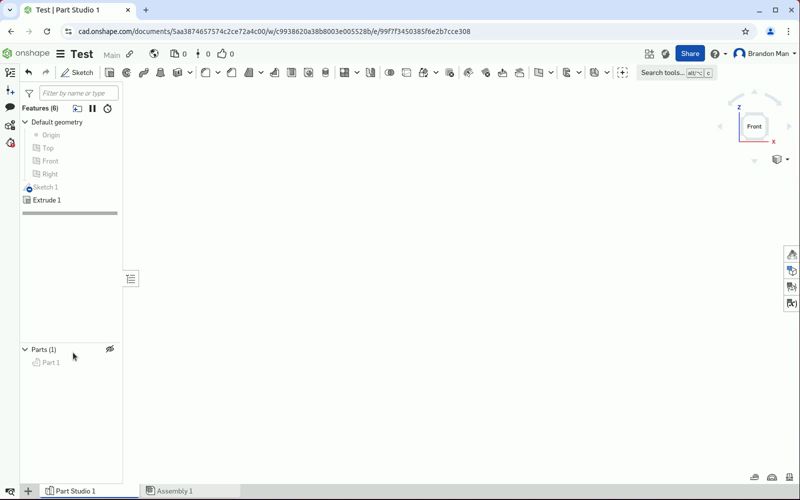
key(shift+s)
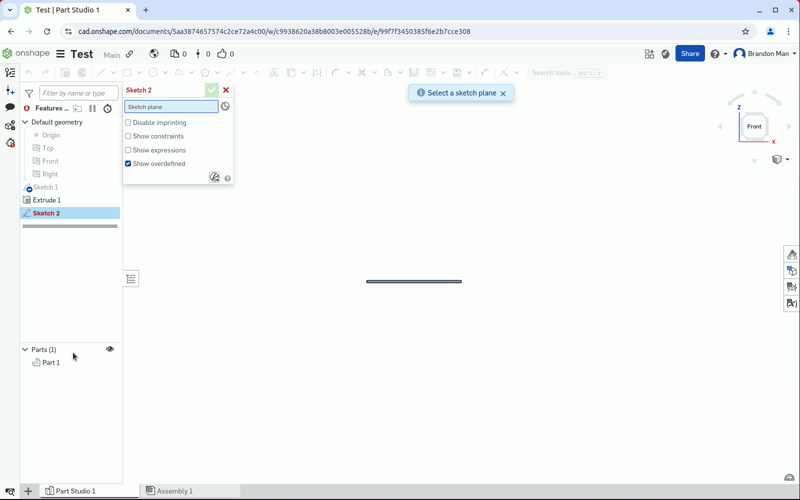
mouse_move(73, 163)
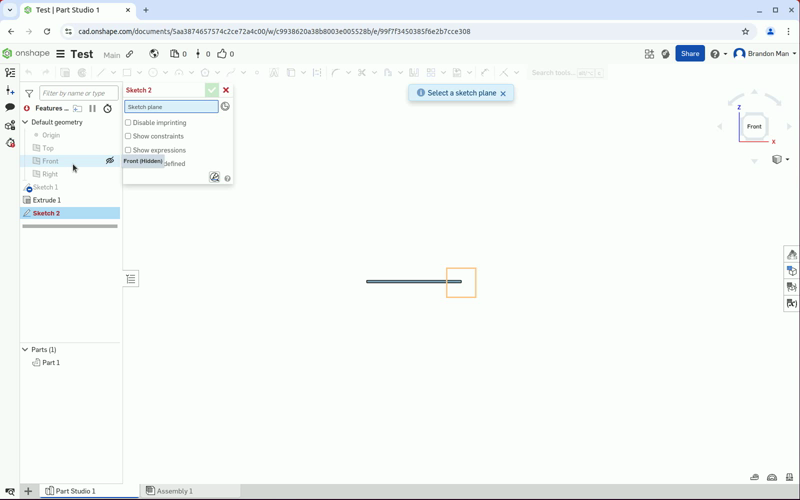
click(73, 163)
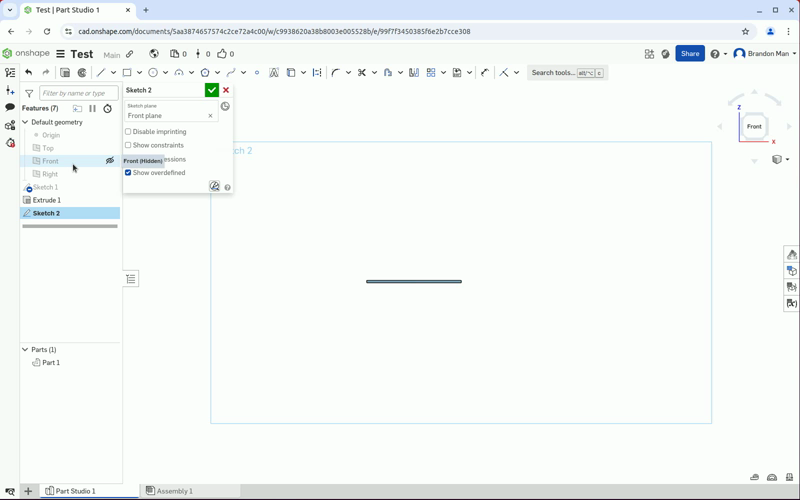
mouse_move(73, 352)
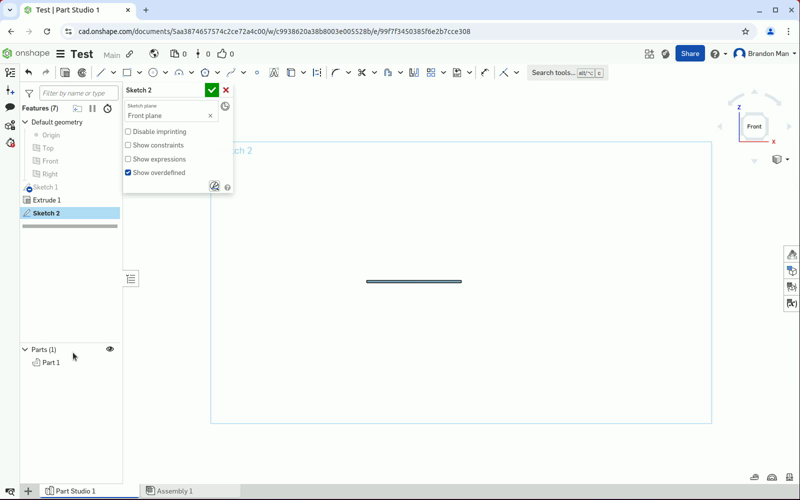
key(y)
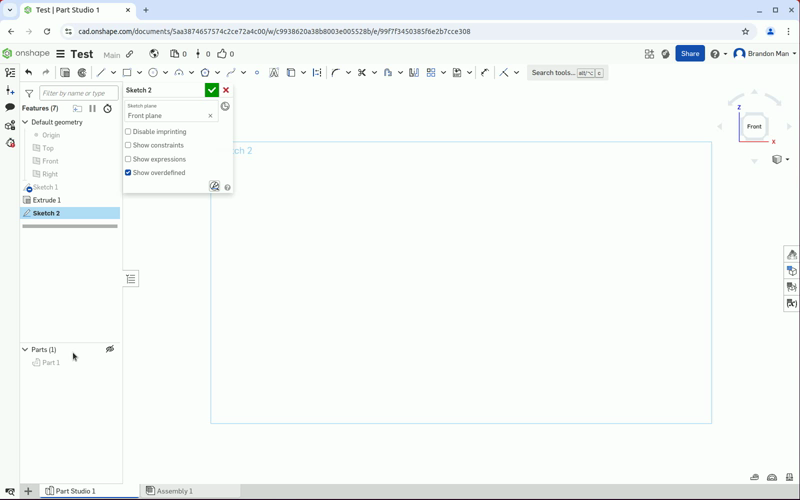
key(c)
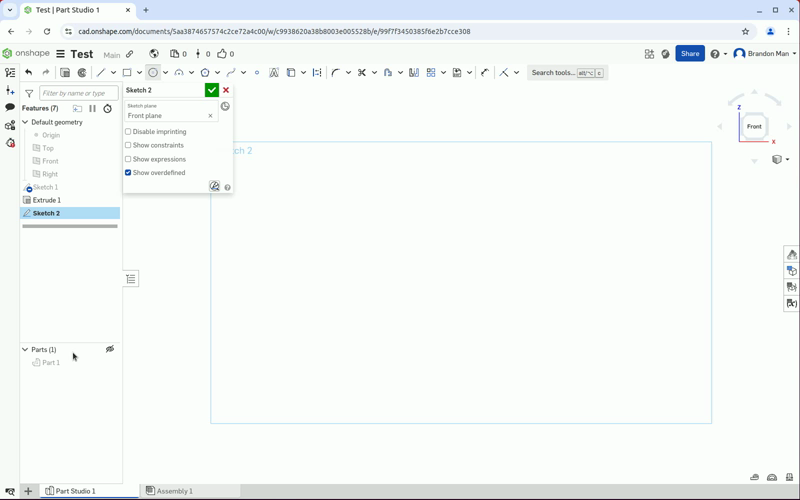
key_down(shift)
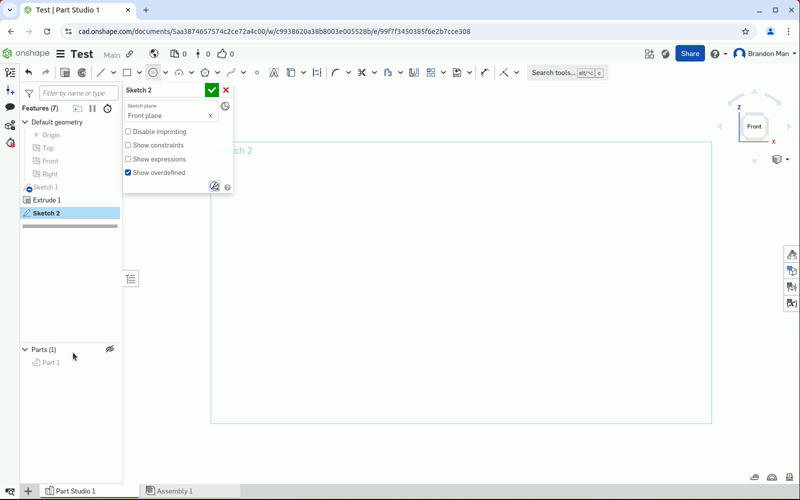
mouse_move(393, 279)
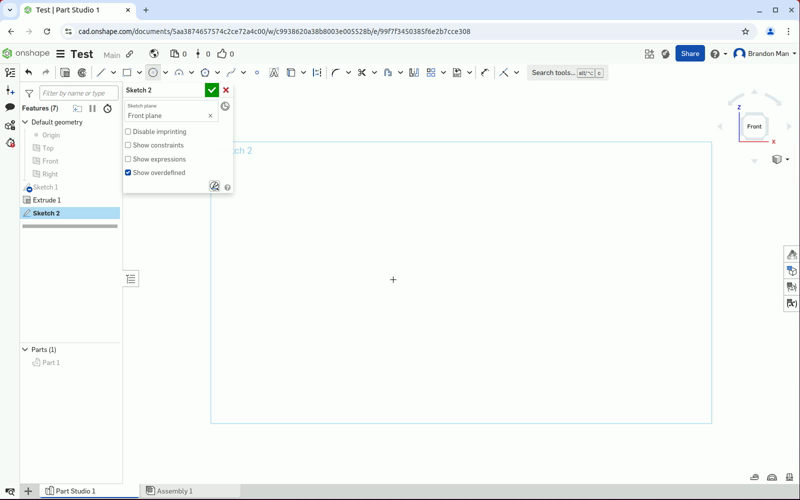
click(393, 279)
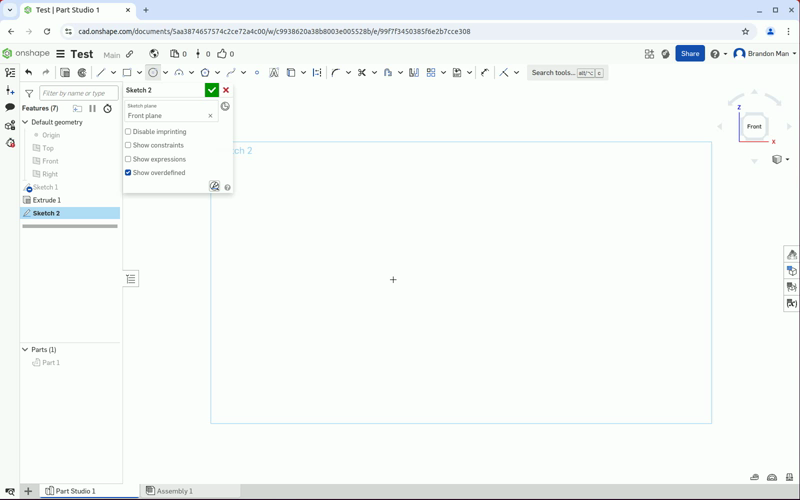
key_up(shift)
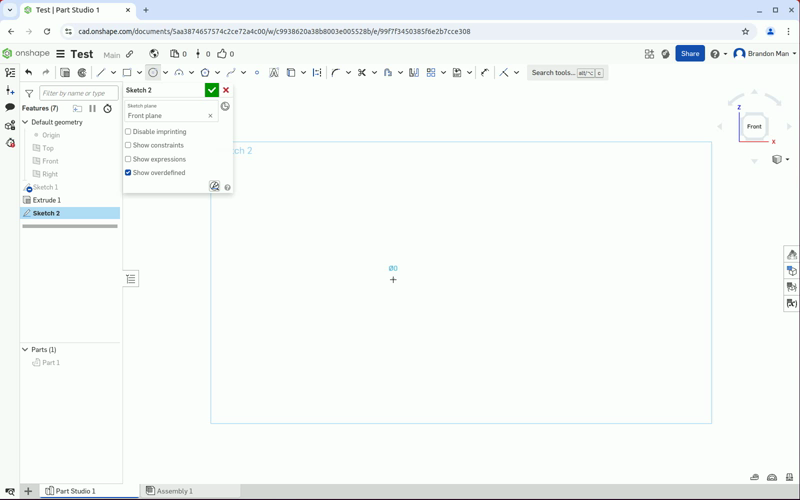
mouse_move(395, 279)
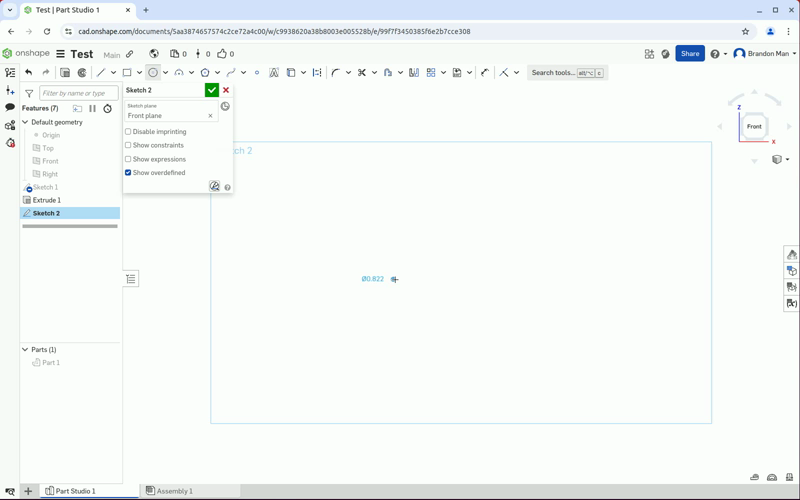
scroll(6)
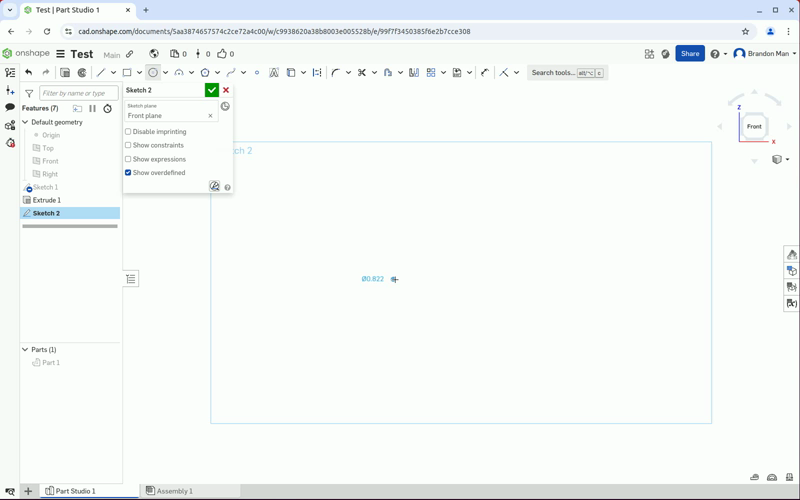
scroll(6)
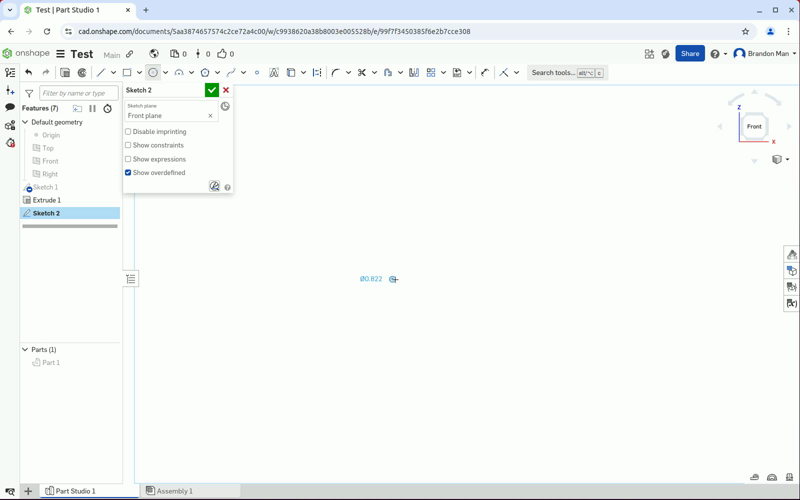
scroll(6)
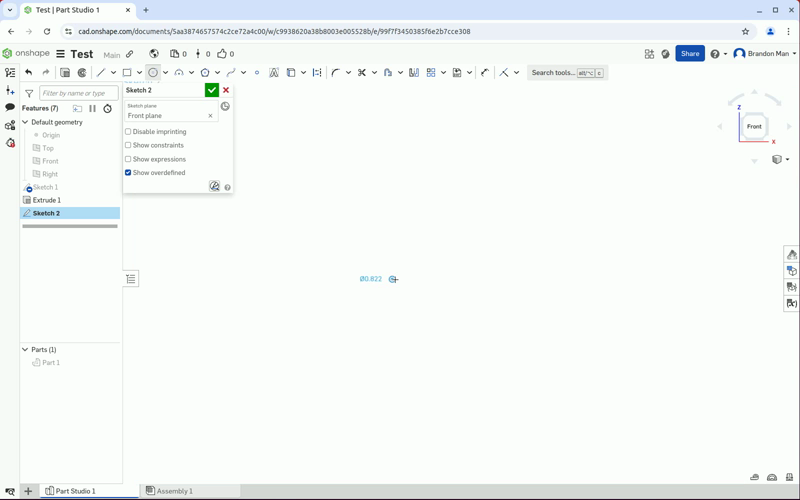
scroll(6)
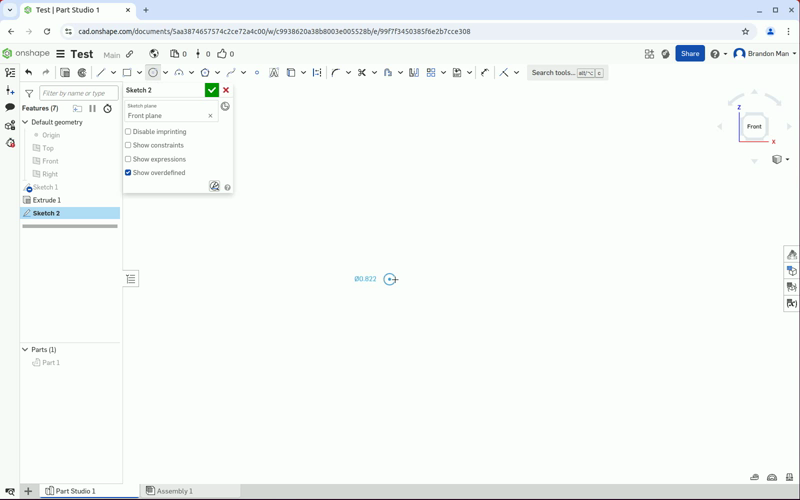
scroll(6)
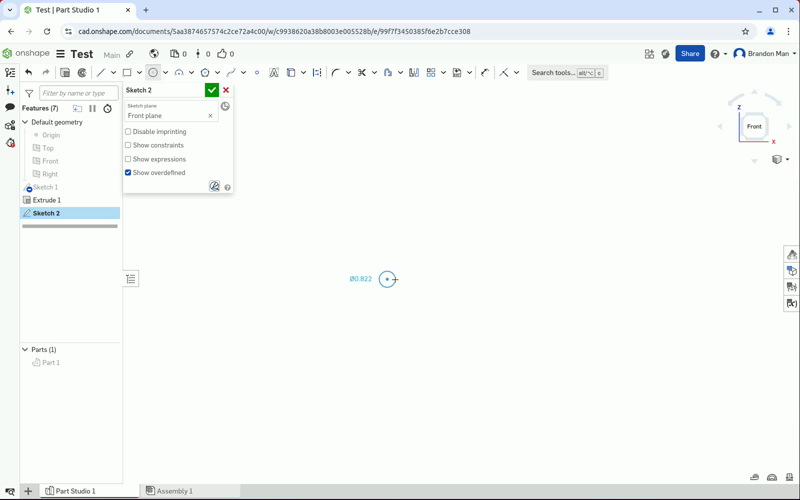
scroll(6)
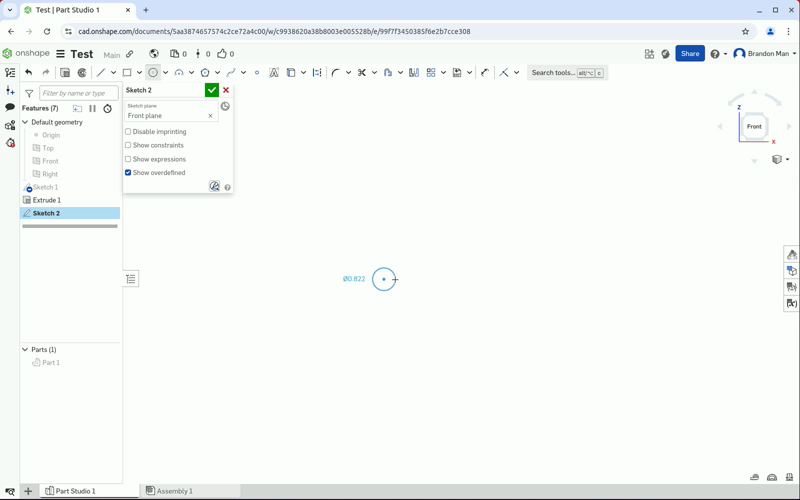
scroll(6)
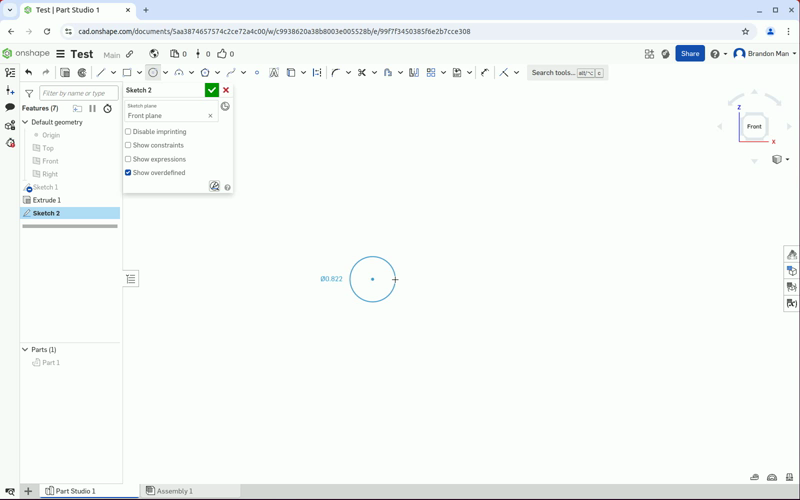
click(395, 279)
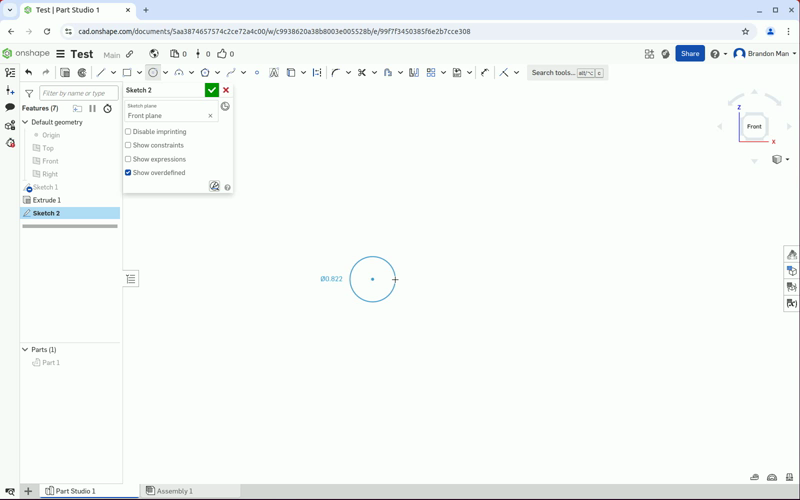
scroll(-6)
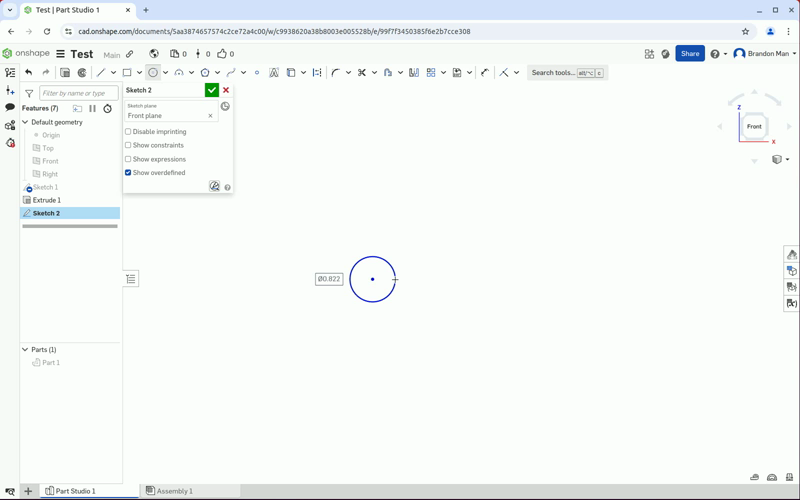
scroll(-6)
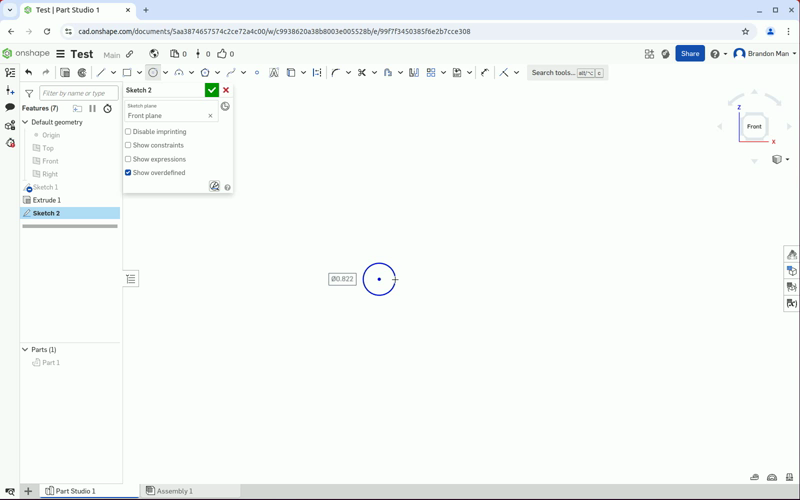
scroll(-6)
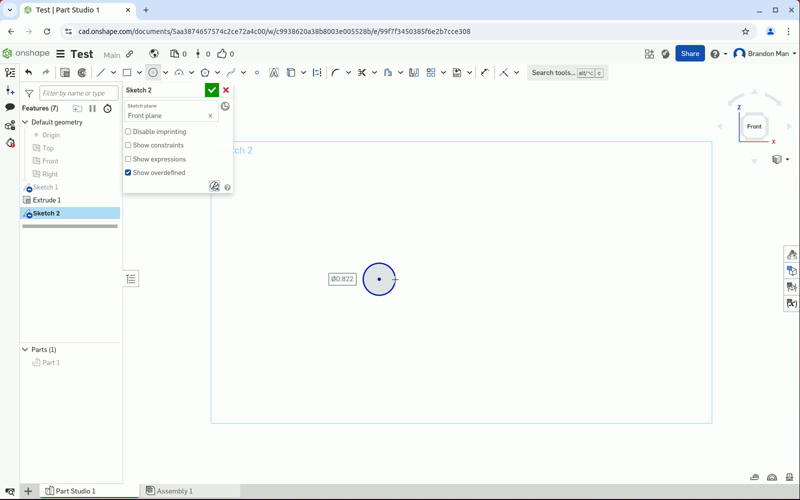
scroll(-6)
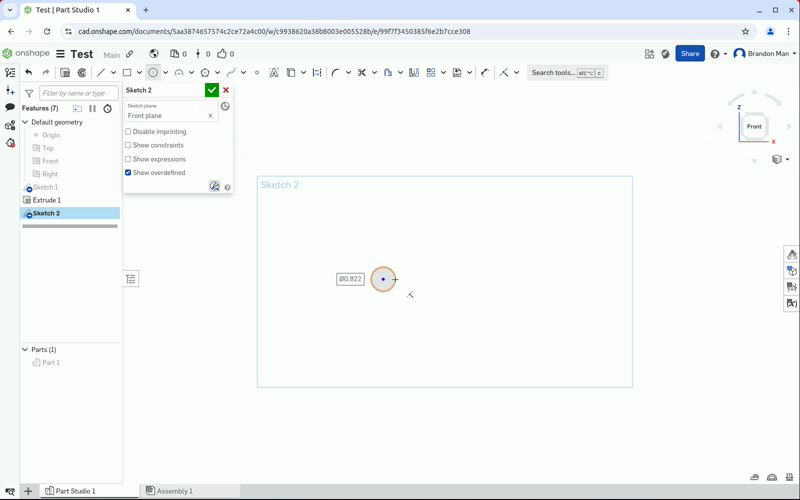
scroll(-6)
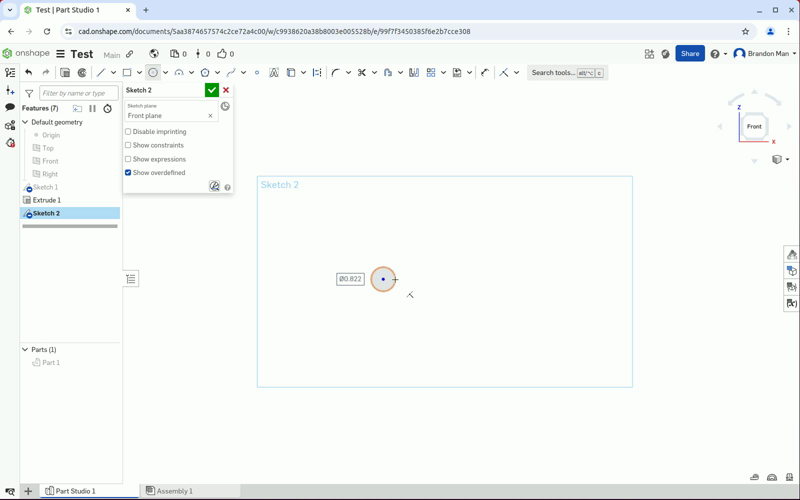
scroll(-6)
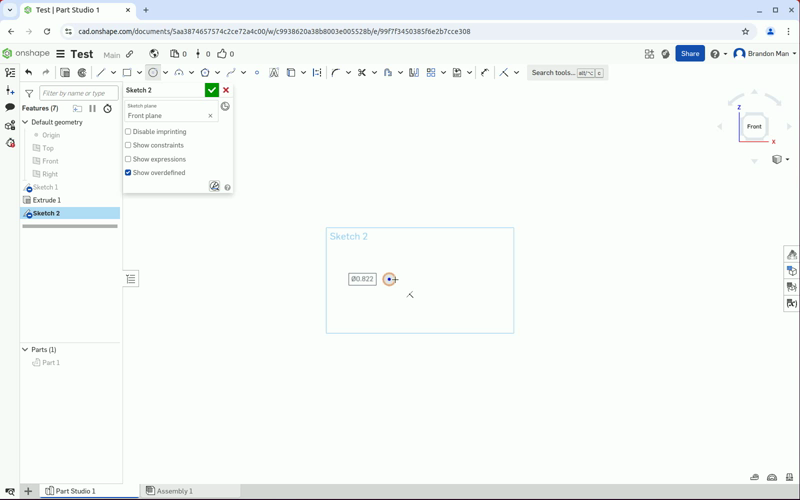
scroll(-6)
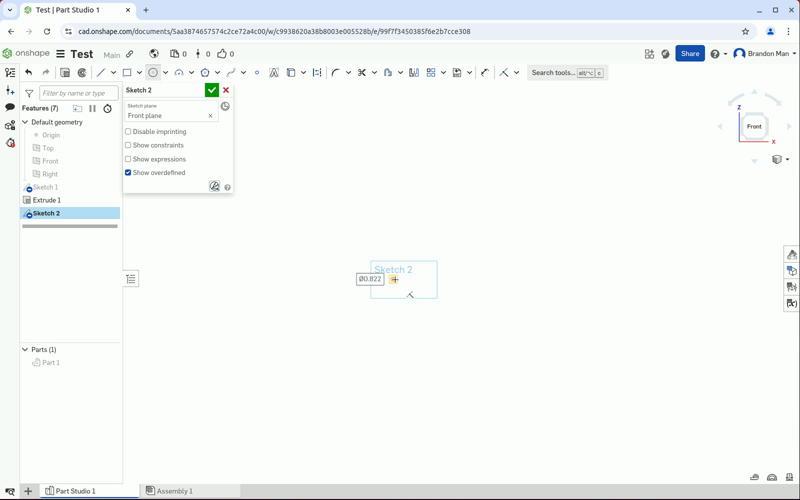
key(esc)
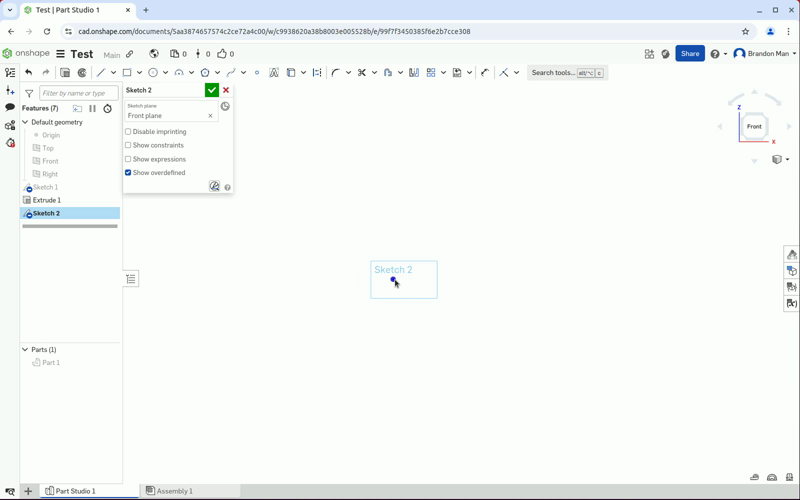
mouse_move(393, 279)
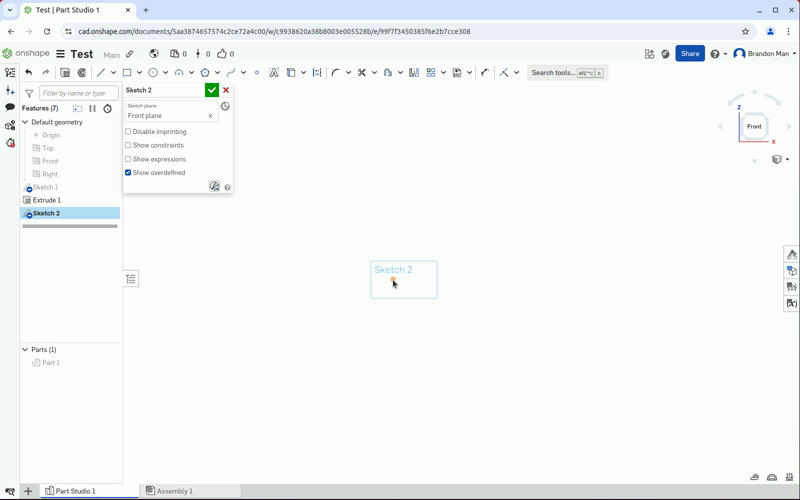
scroll(6)
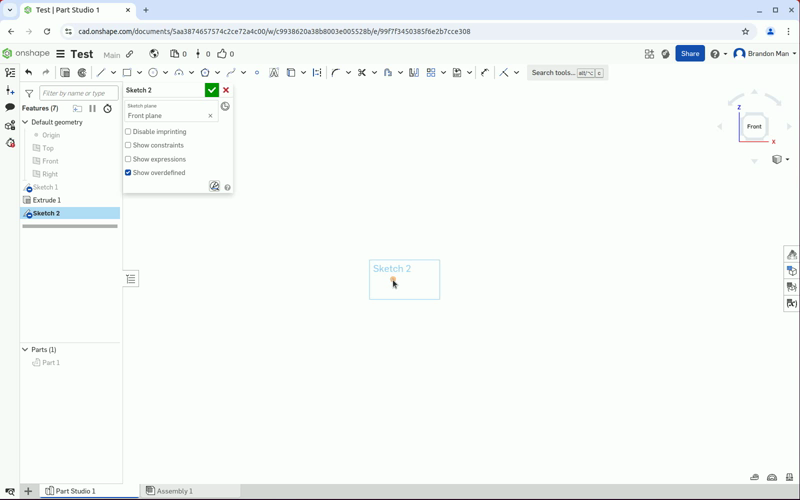
scroll(6)
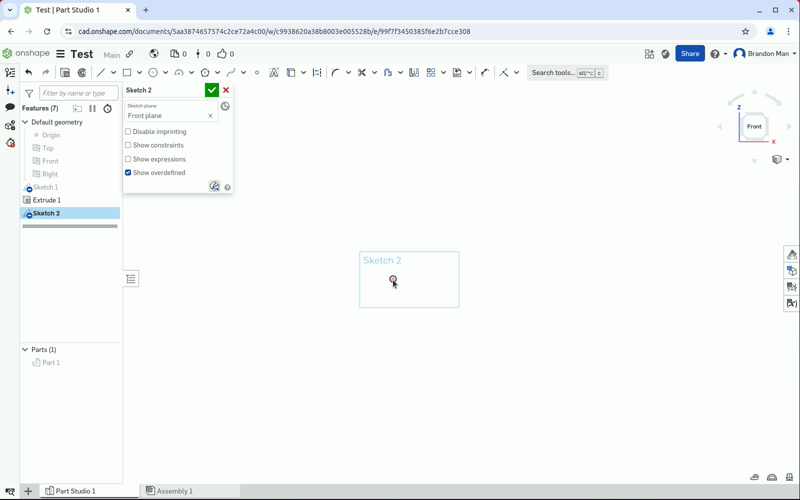
scroll(6)
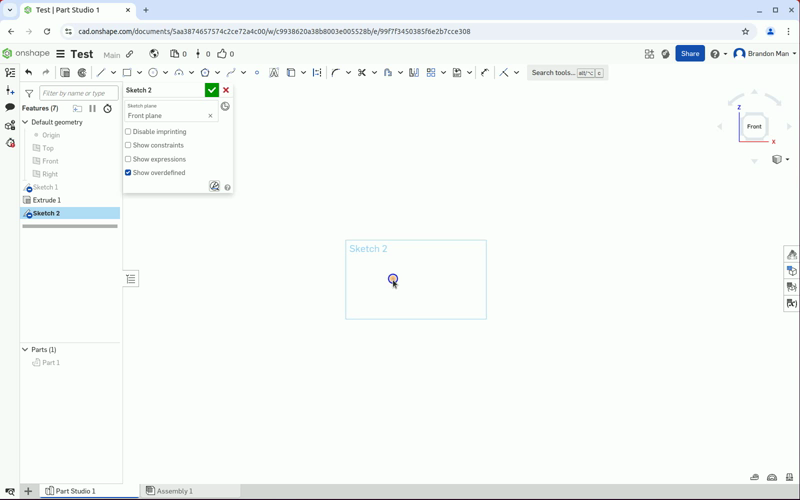
scroll(6)
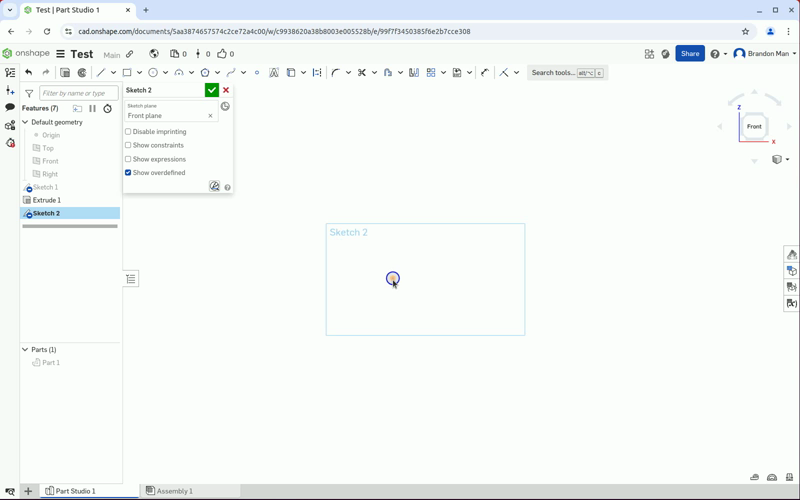
scroll(6)
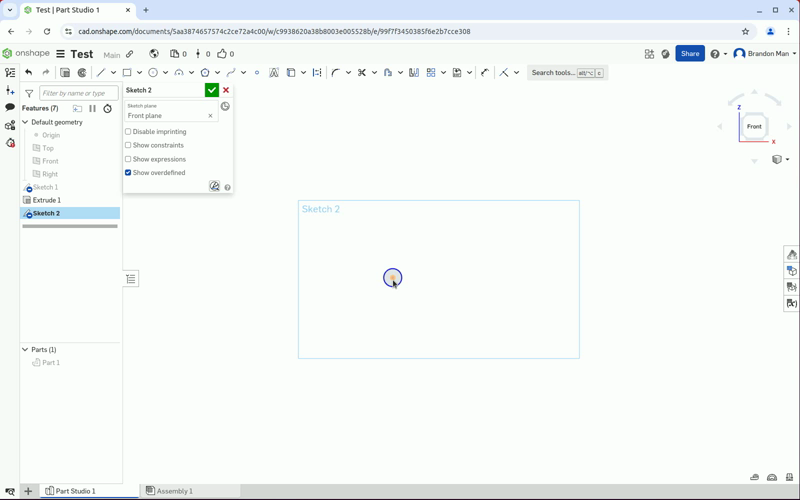
scroll(6)
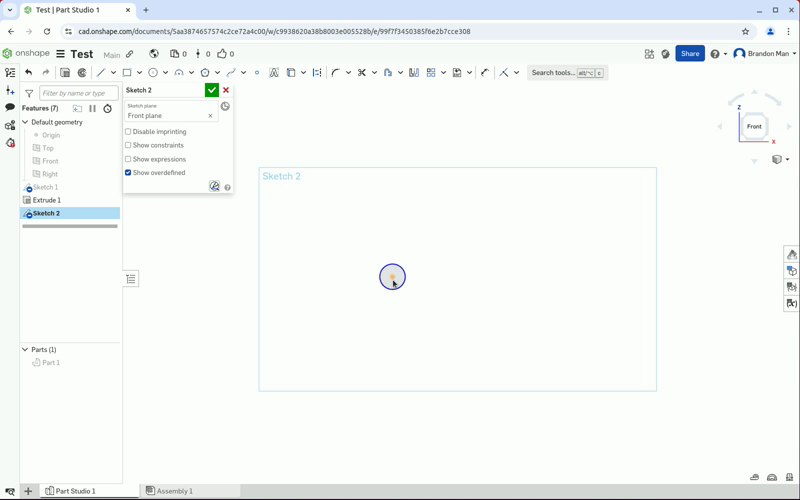
scroll(6)
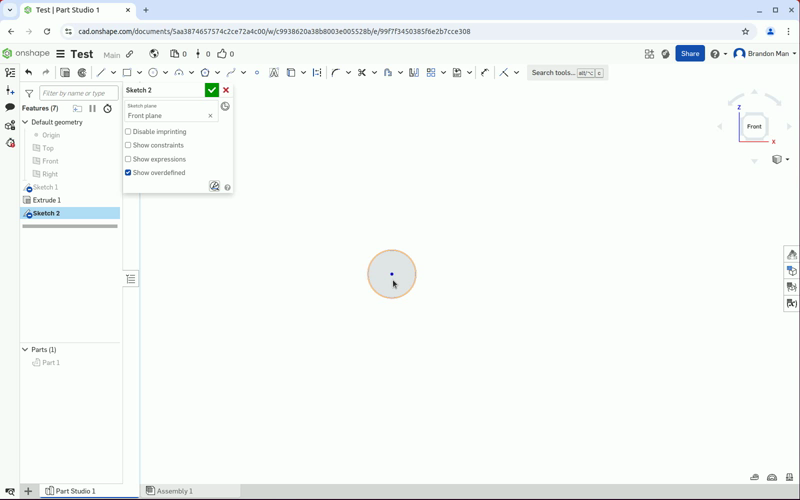
click(393, 279)
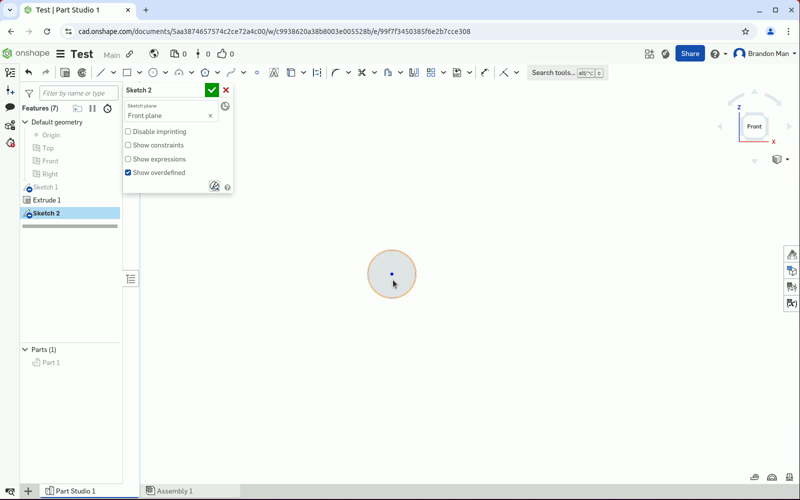
scroll(-6)
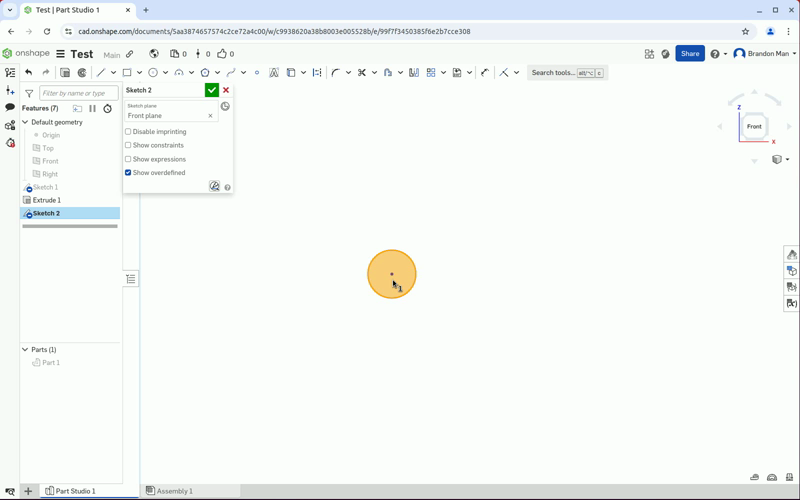
scroll(-6)
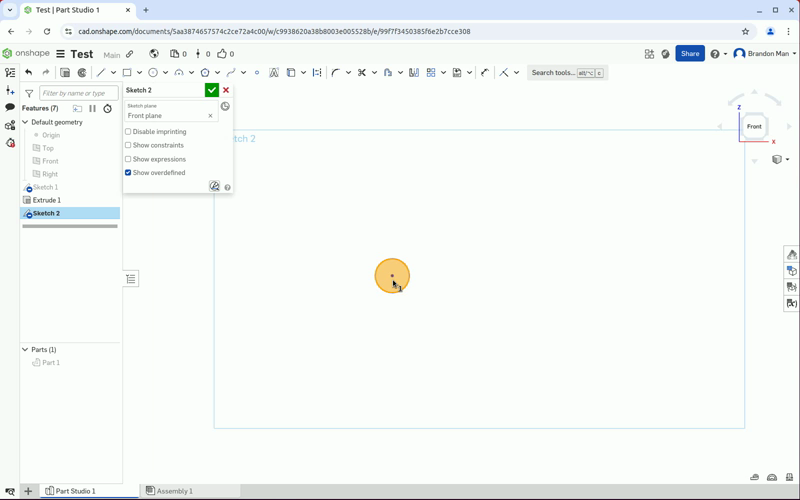
scroll(-6)
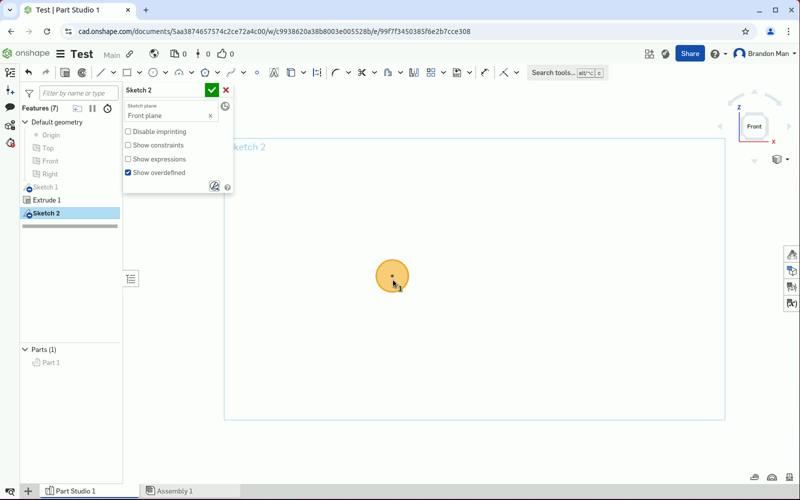
scroll(-6)
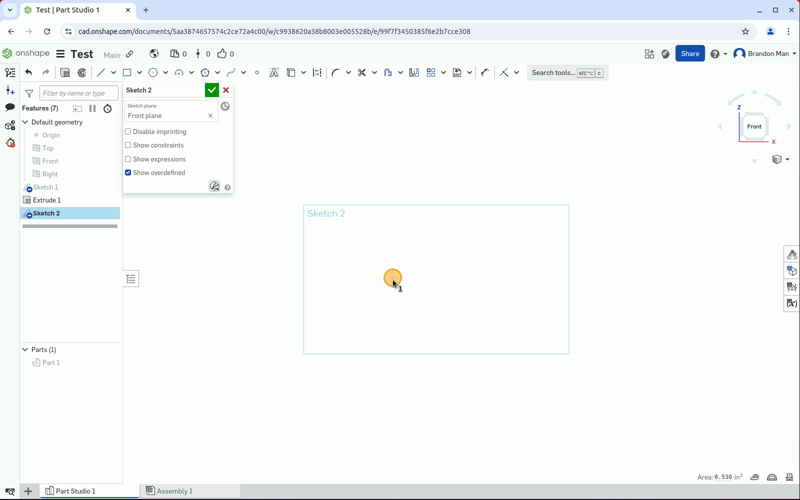
scroll(-6)
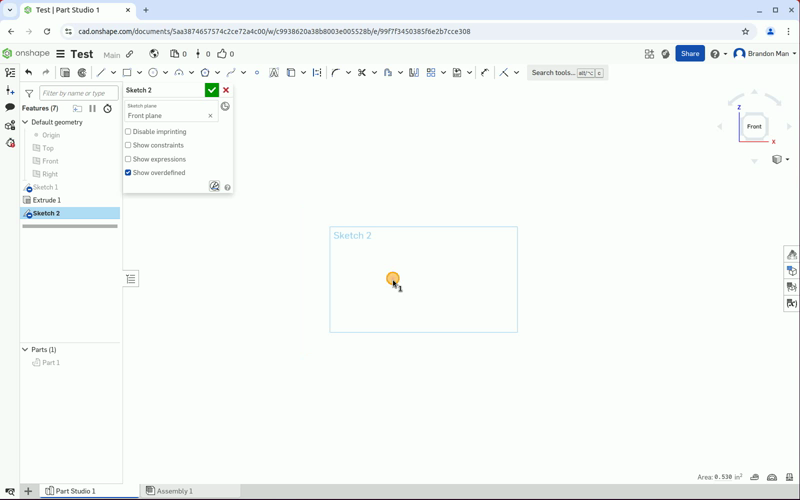
scroll(-6)
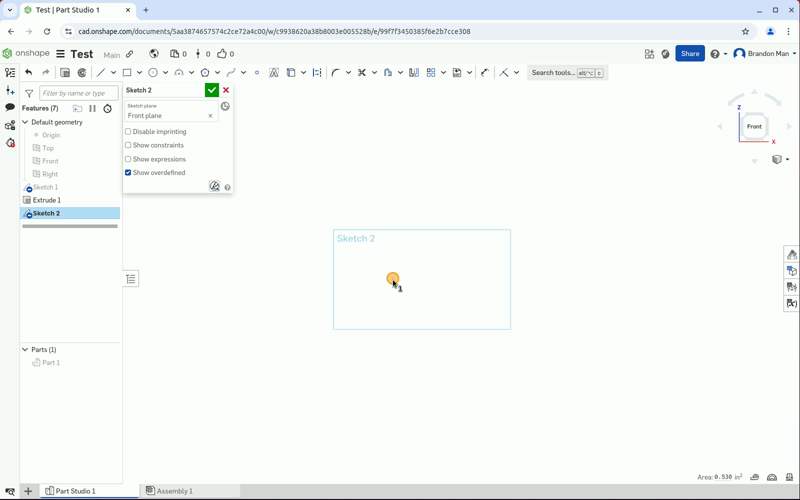
scroll(-6)
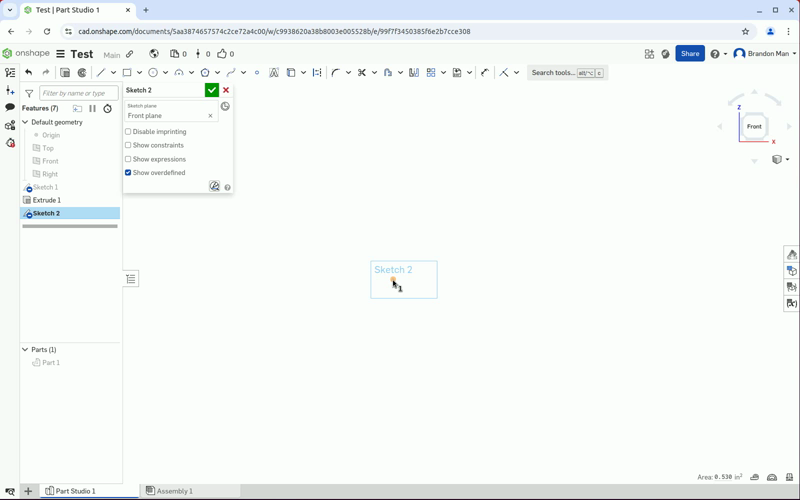
mouse_move(73, 352)
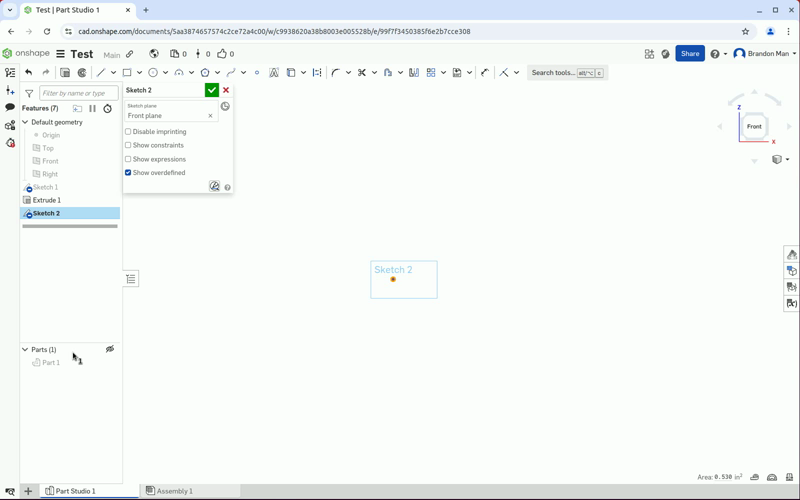
key(shift+y)
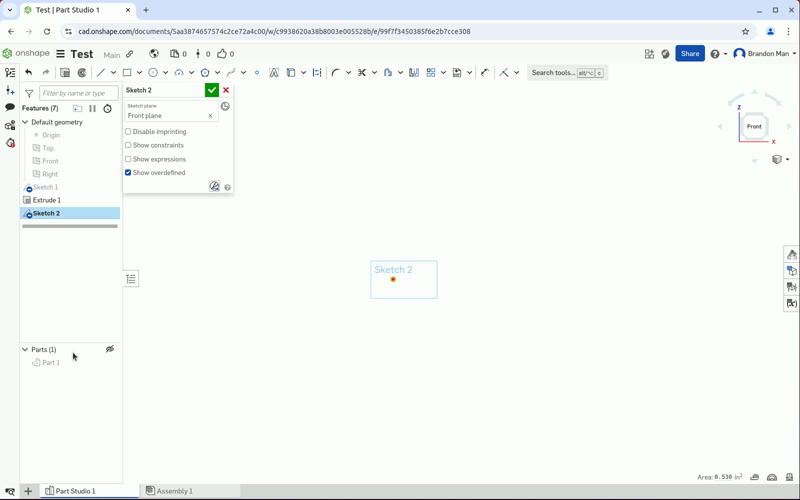
key(shift+e)
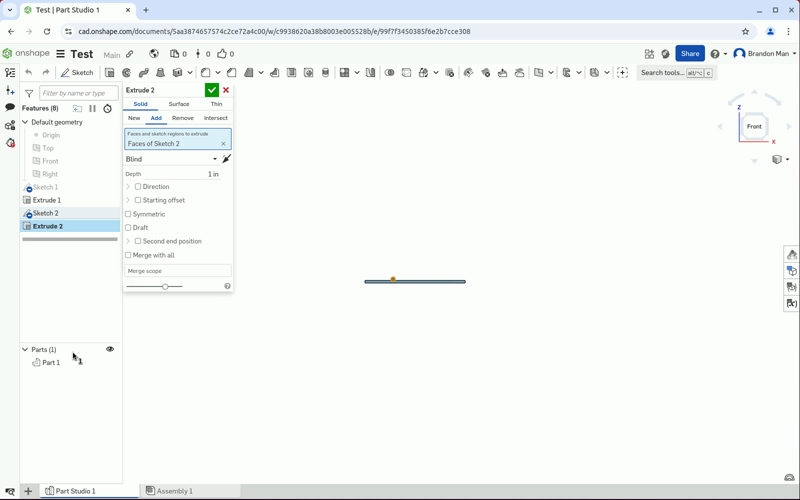
mouse_move(143, 106)
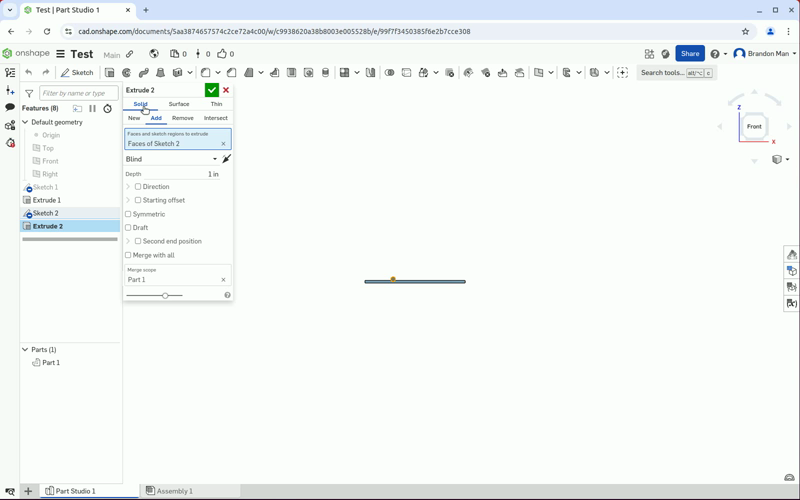
click(143, 106)
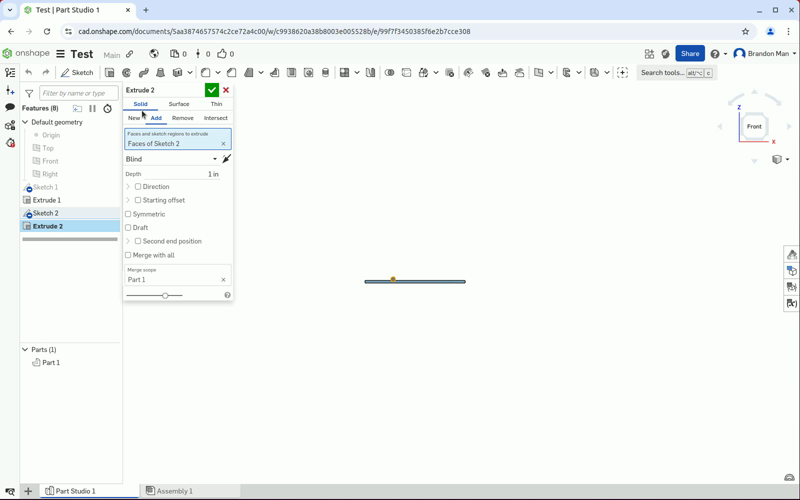
mouse_move(137, 120)
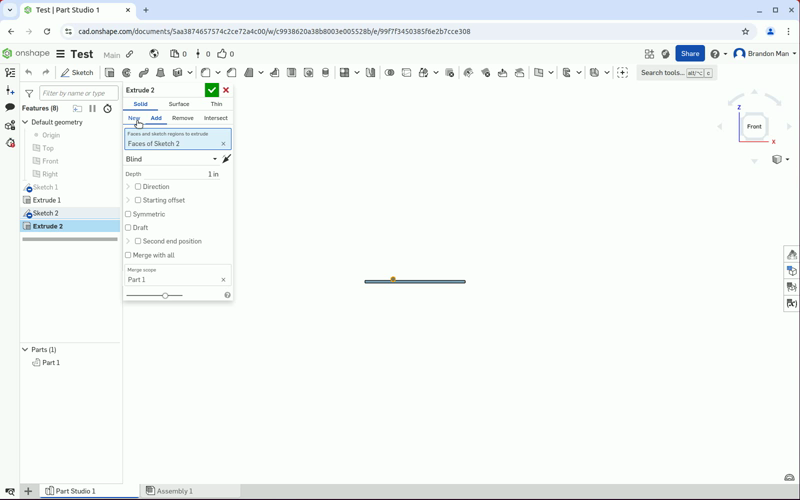
click(137, 120)
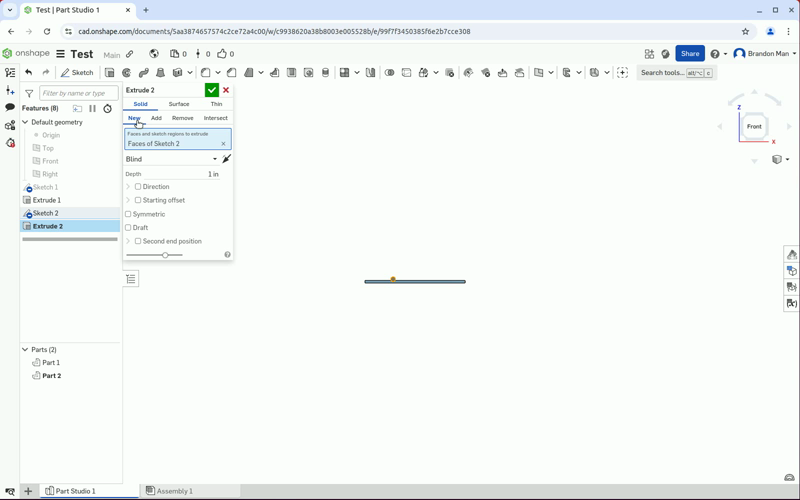
key(tab, 4)
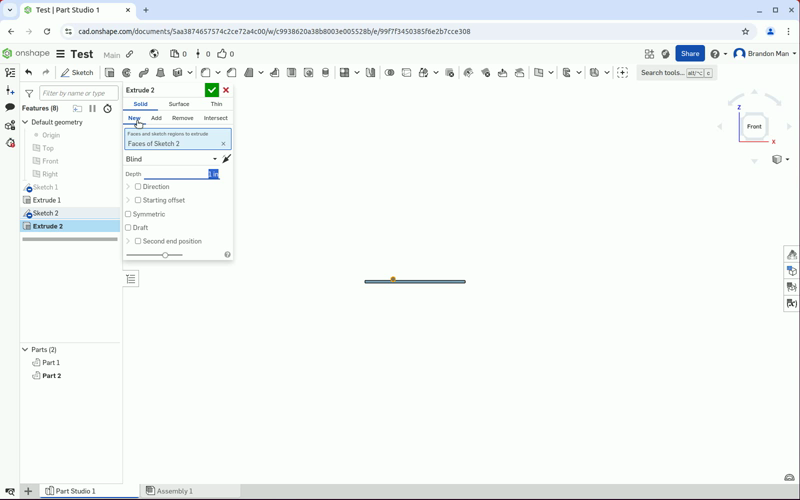
text(-23.108)
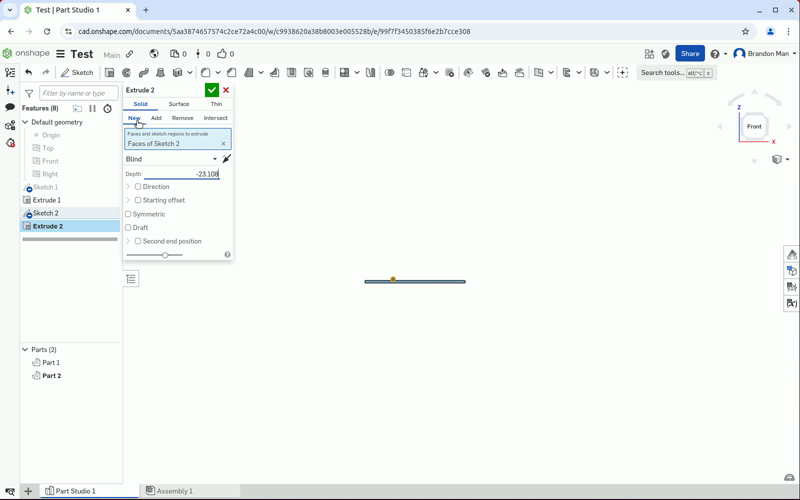
key(enter)
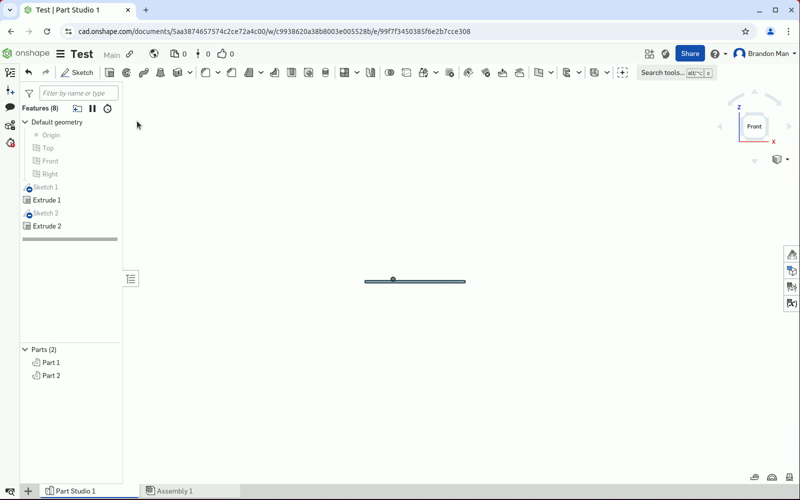
key(shift+h)
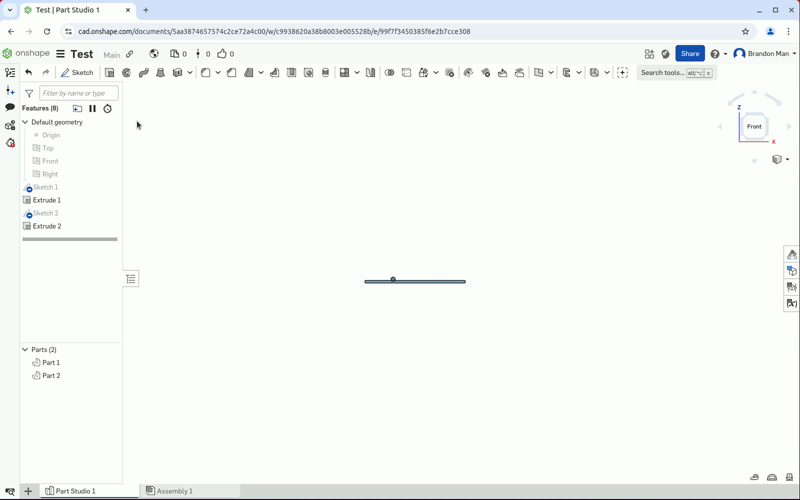
key(shift+h)
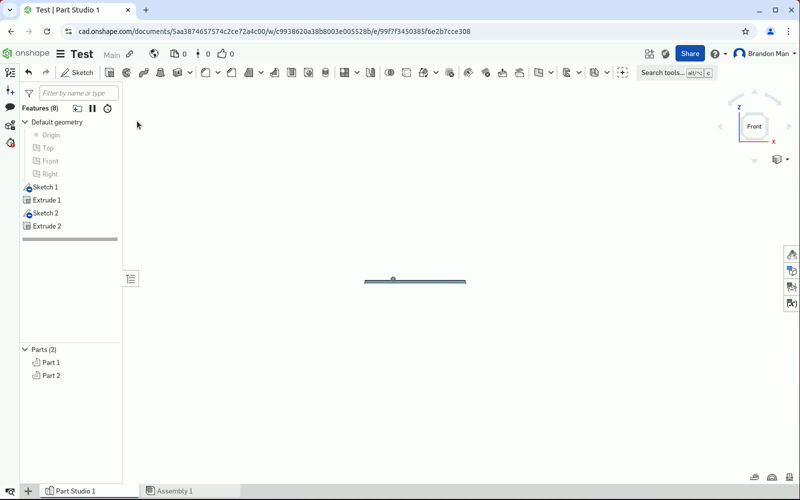
key(shift+7)
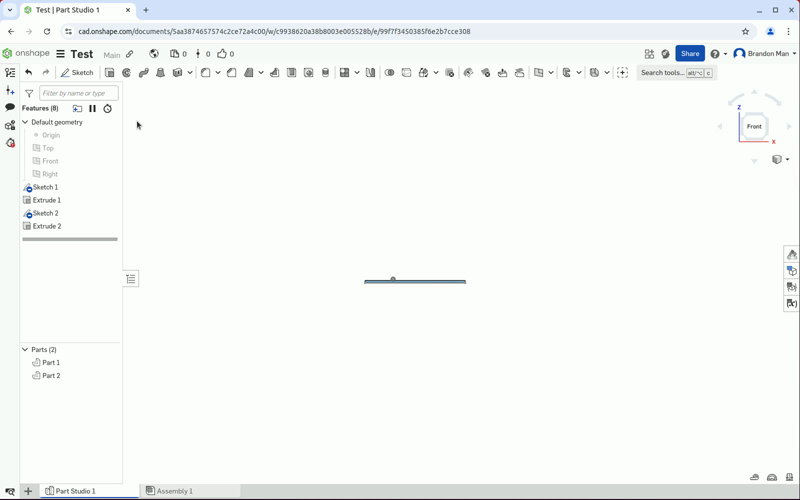
key(left, 2)
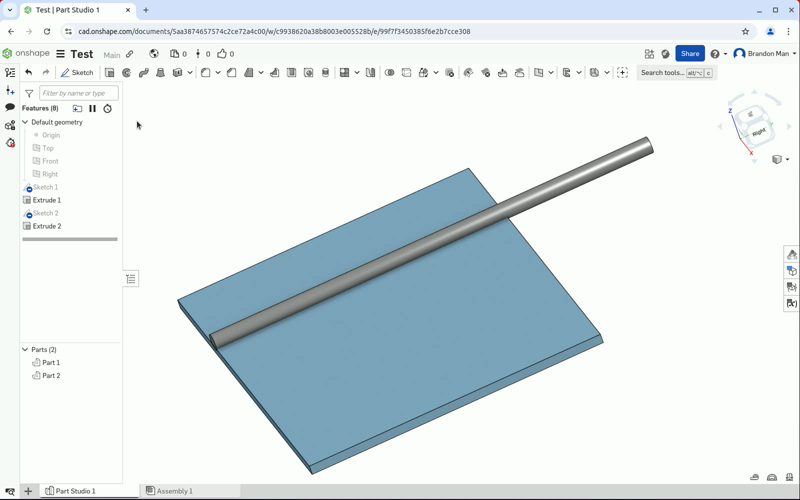
key(down, 2)
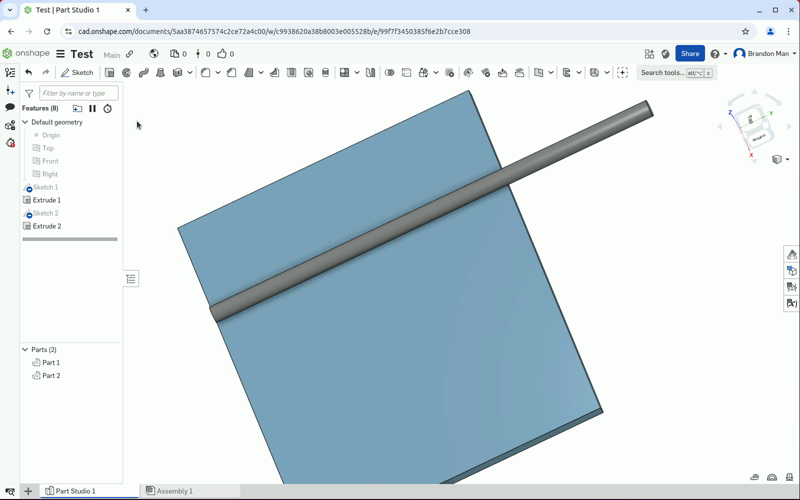
key(up, 2)
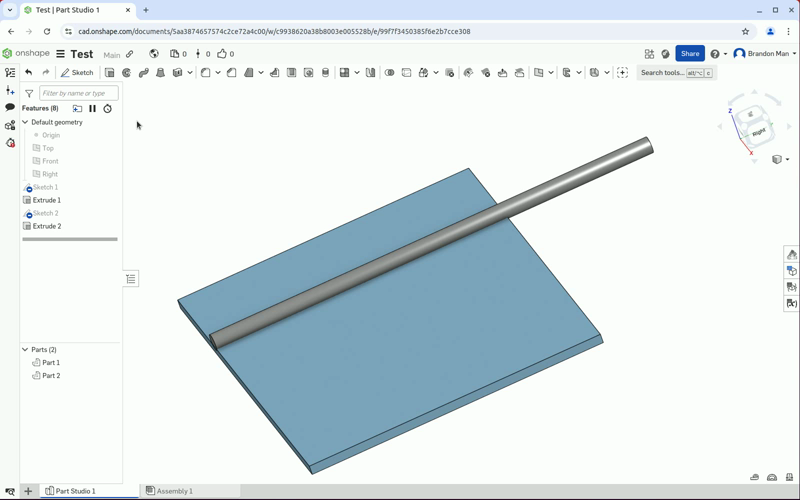
key(right, 2)
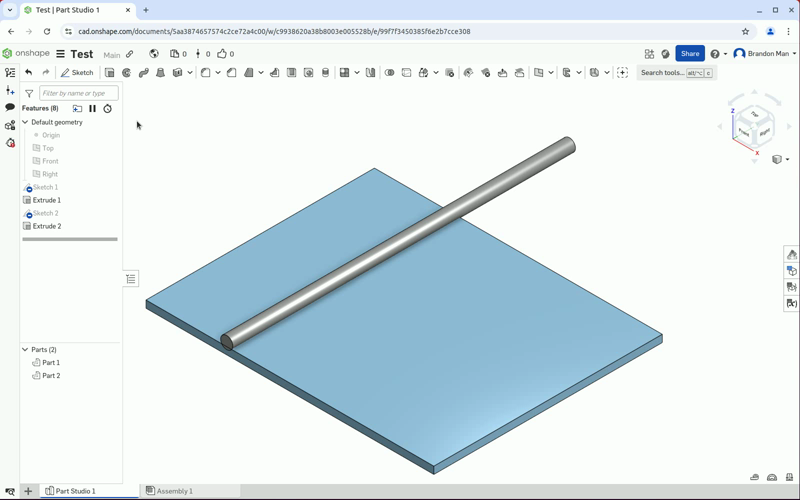
mouse_move(73, 189)
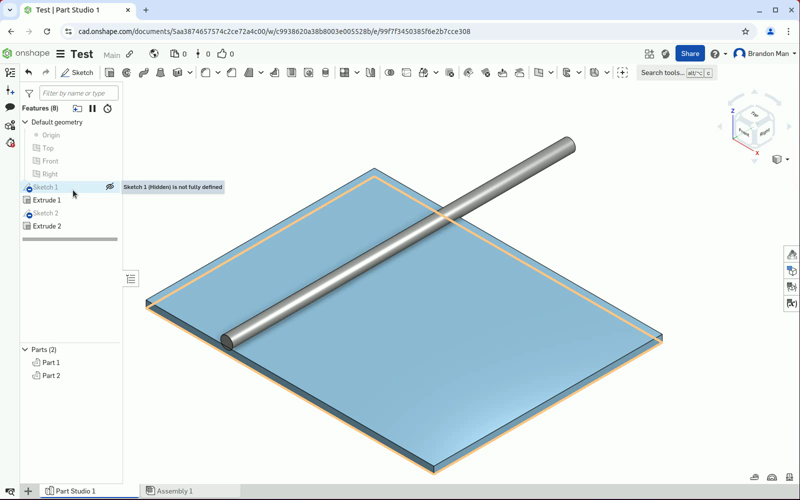
click(73, 189)